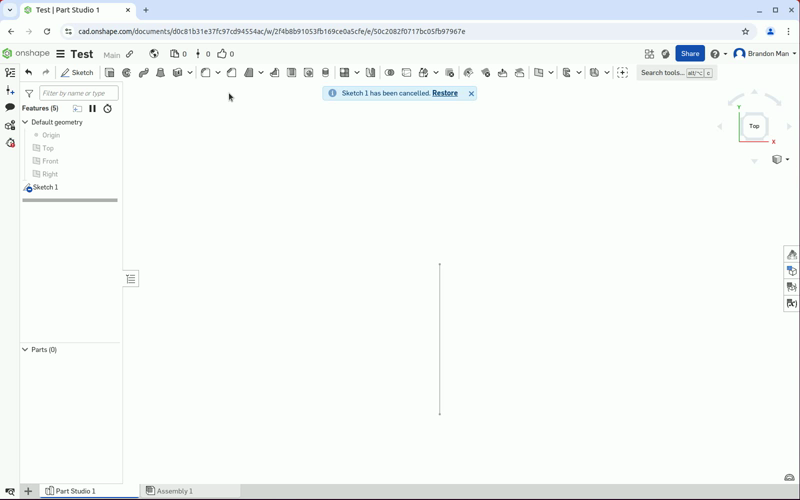
key(shift+h)
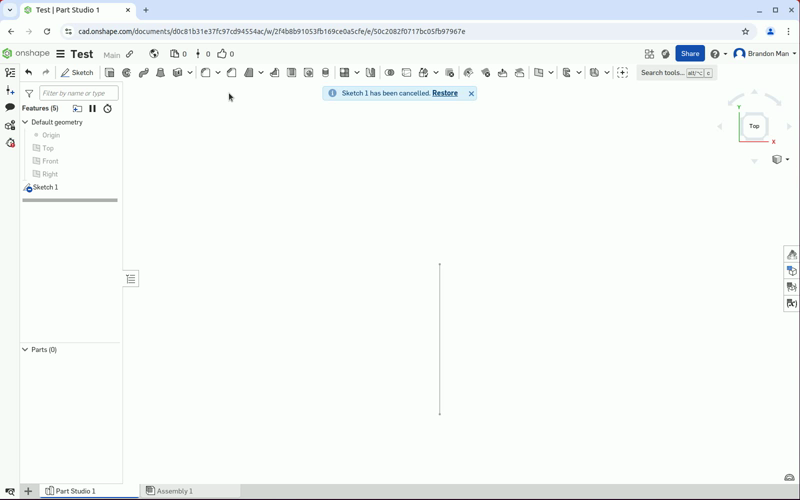
key(shift+s)
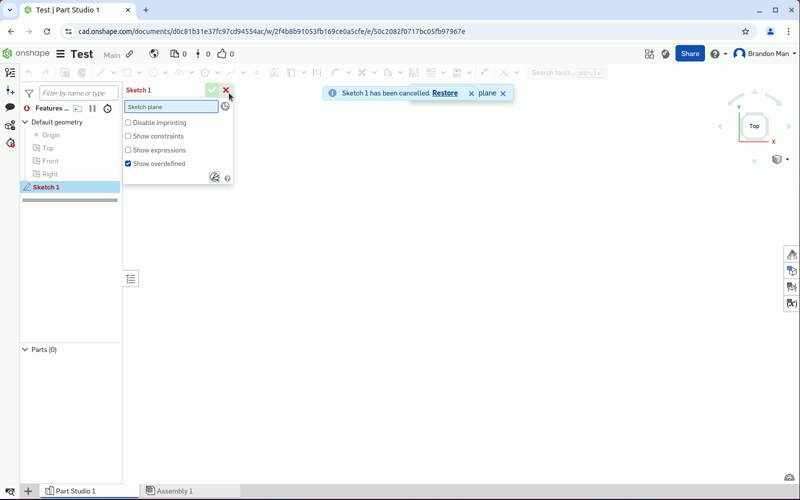
mouse_move(73, 150)
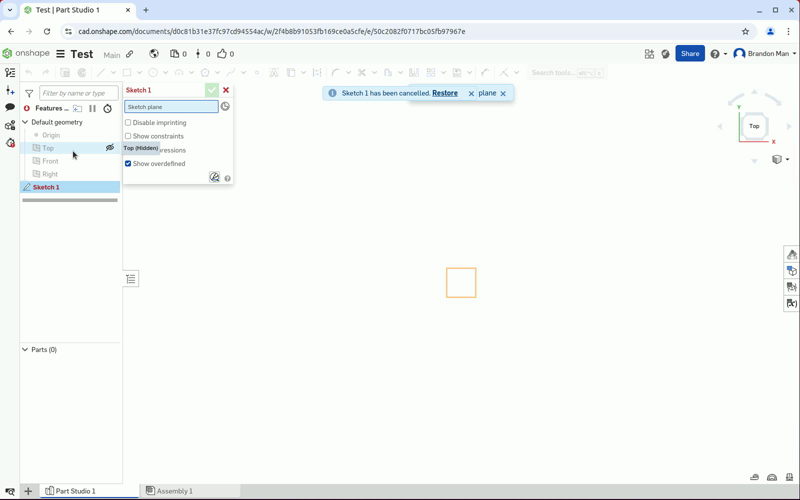
click(73, 150)
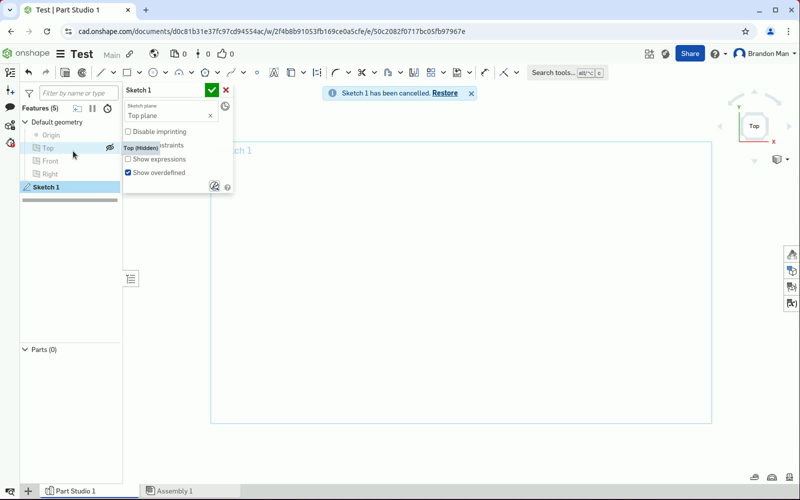
mouse_move(73, 352)
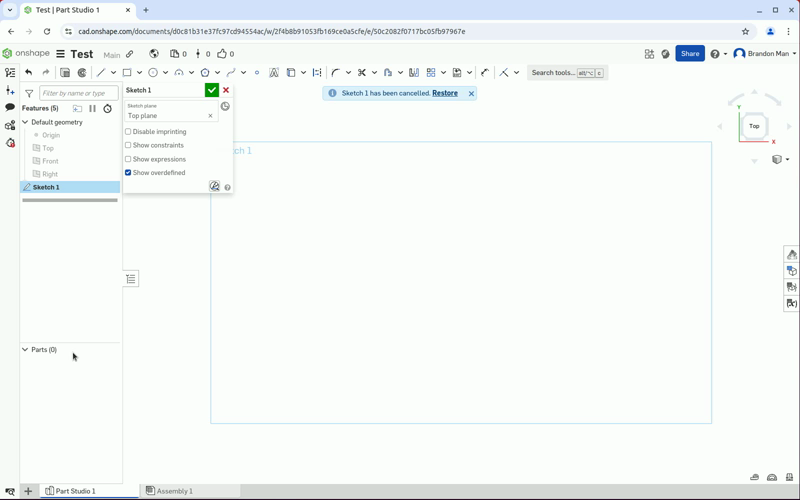
key(y)
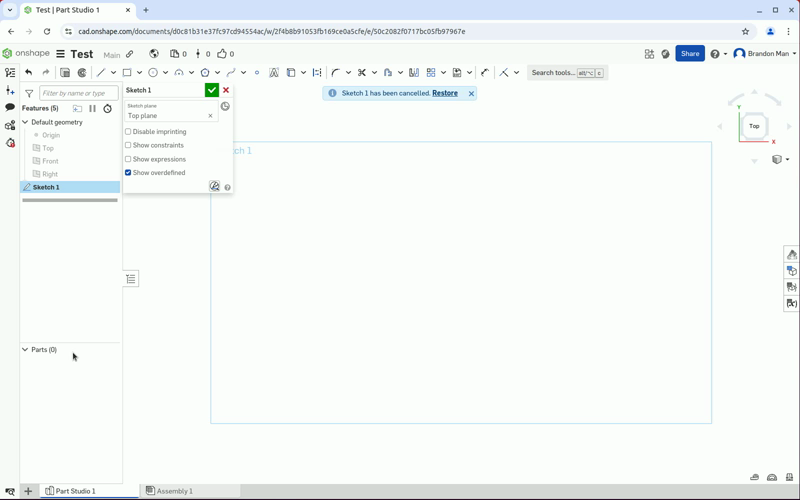
key(l)
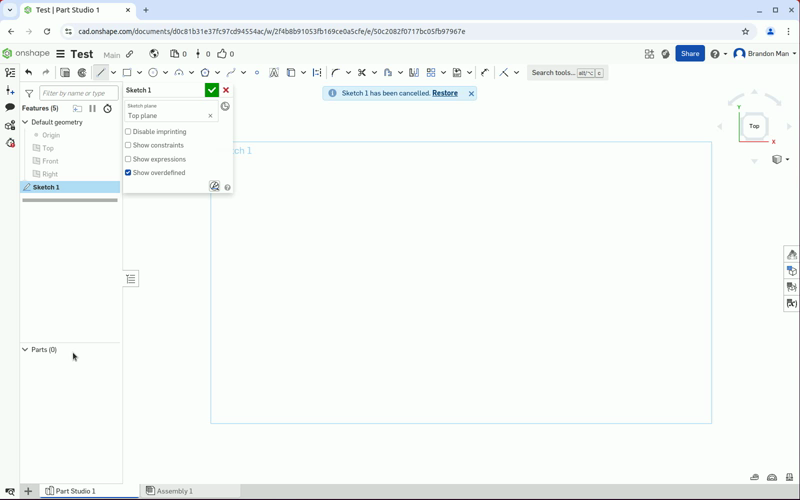
key_down(shift)
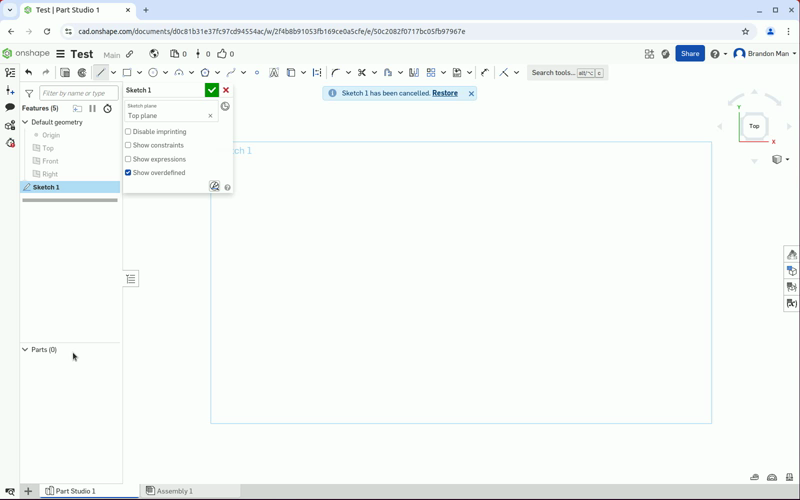
mouse_move(460, 282)
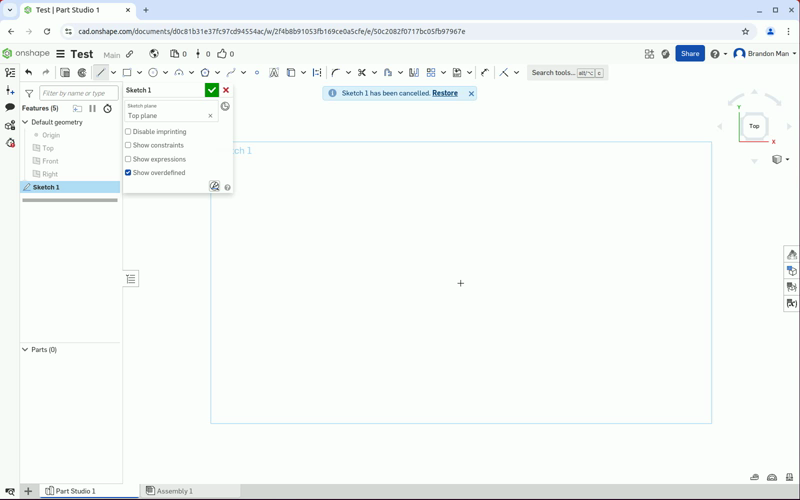
click(460, 282)
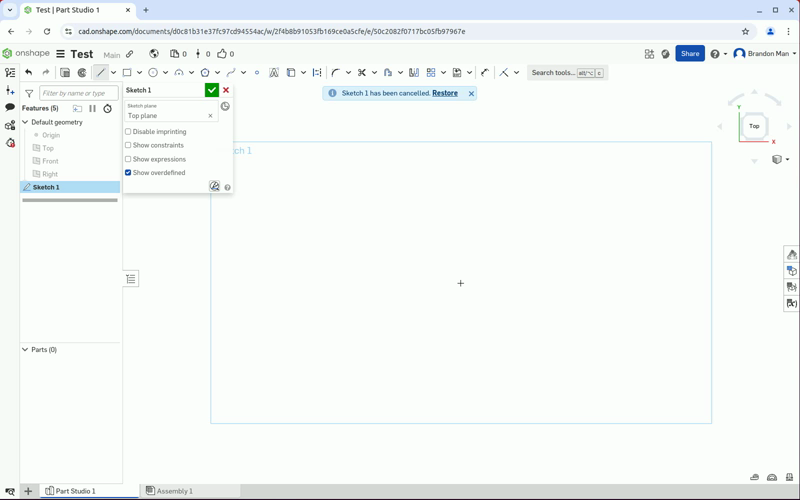
key_up(shift)
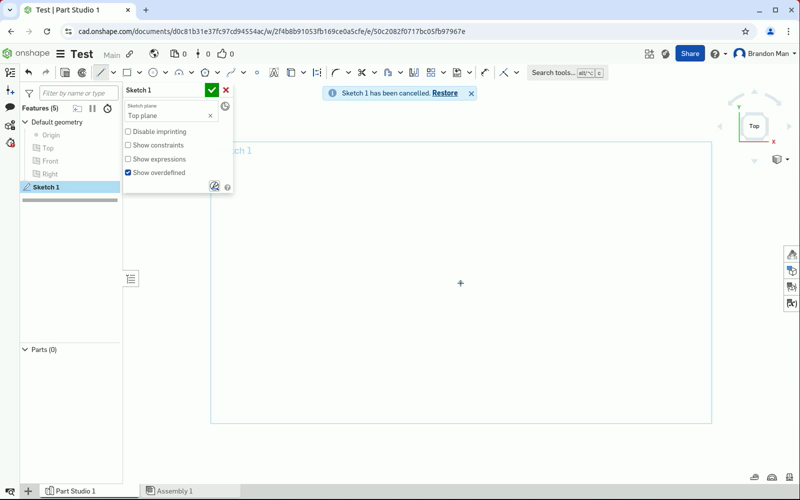
key_down(shift)
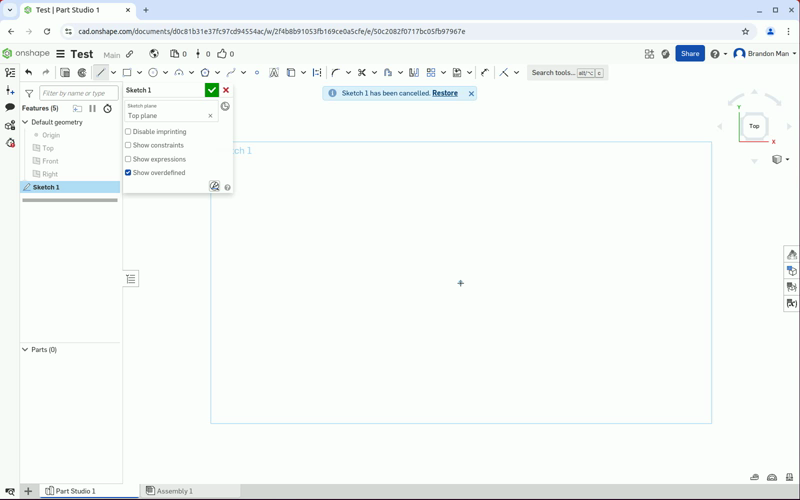
mouse_move(563, 282)
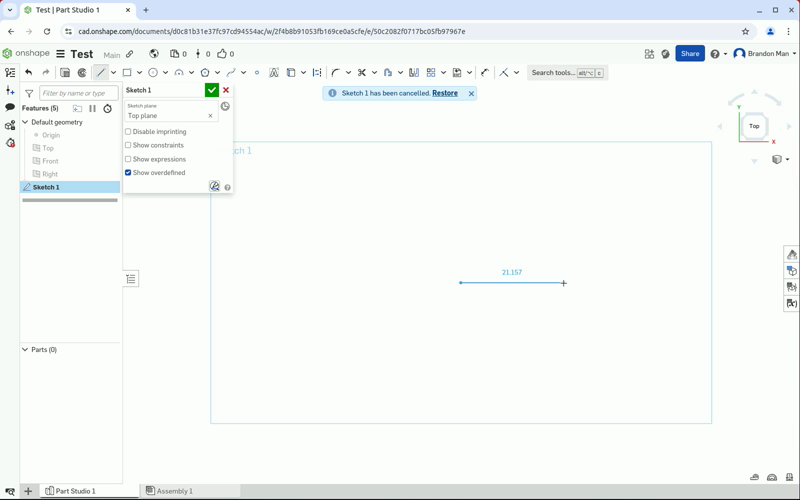
click(563, 282)
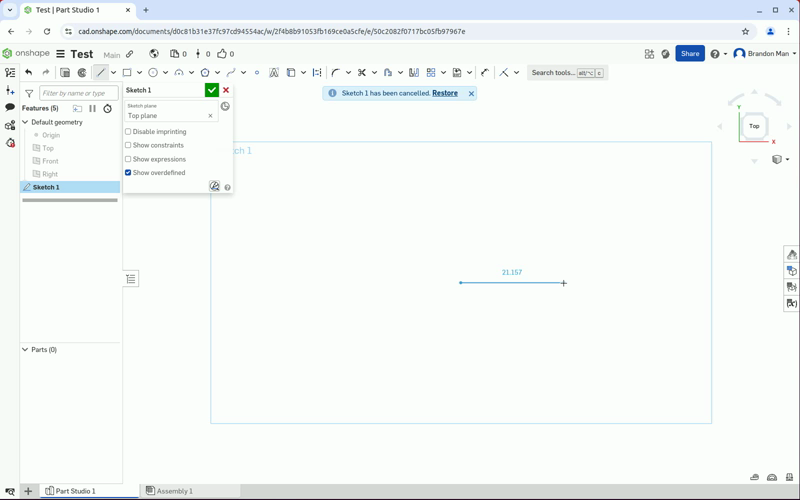
key_up(shift)
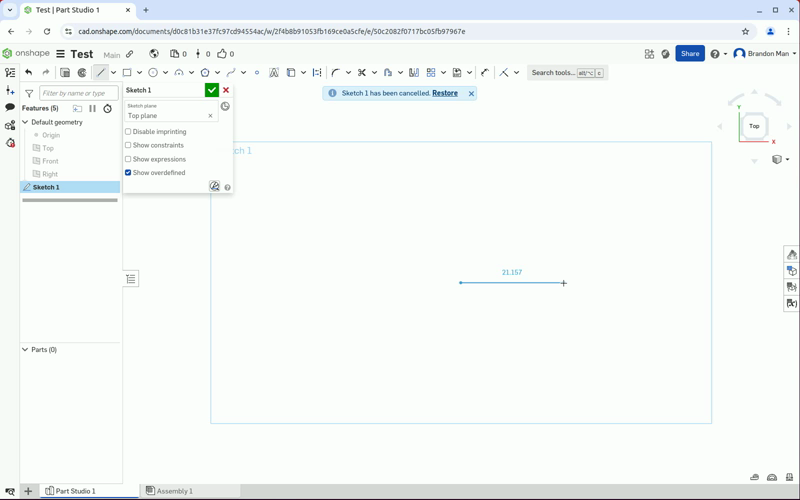
key_down(shift)
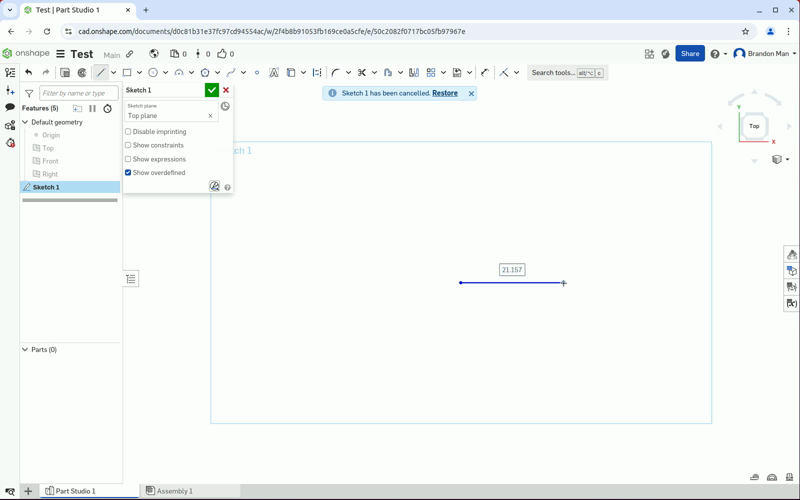
mouse_move(563, 170)
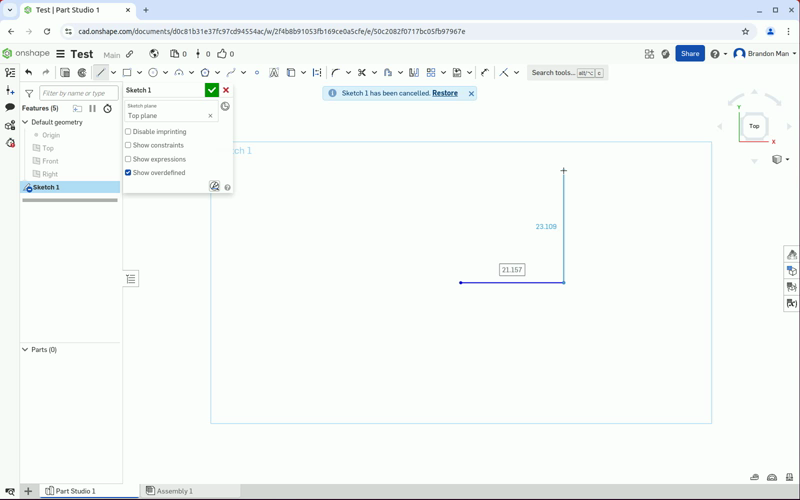
click(563, 170)
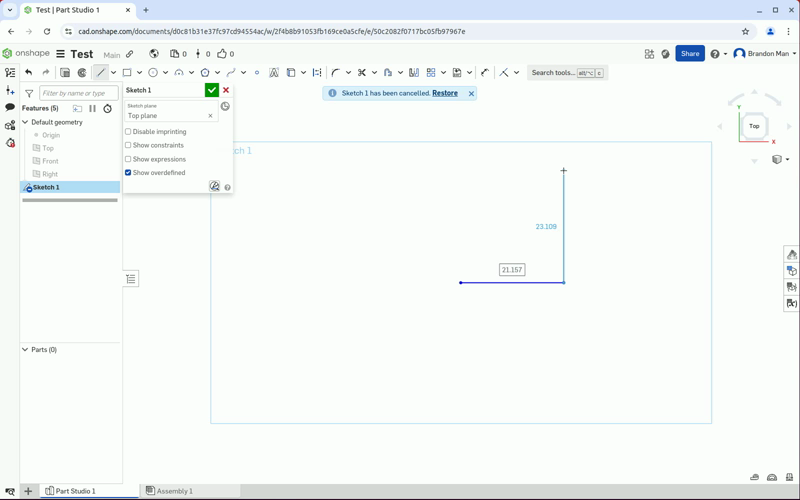
key_up(shift)
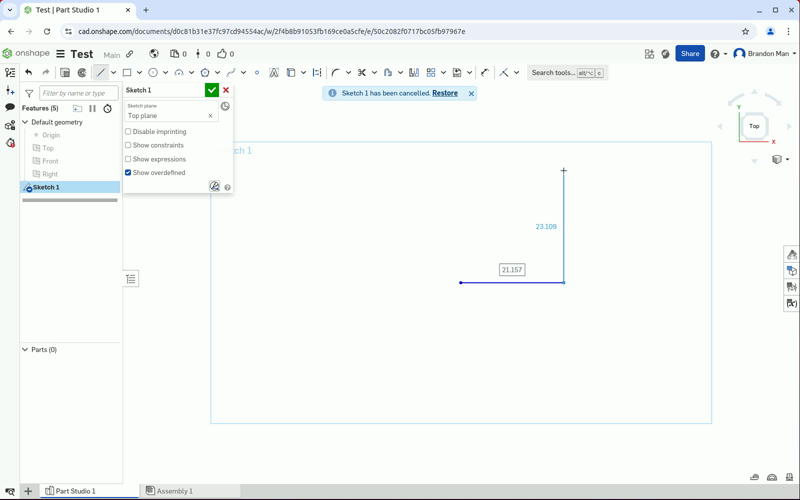
key_down(shift)
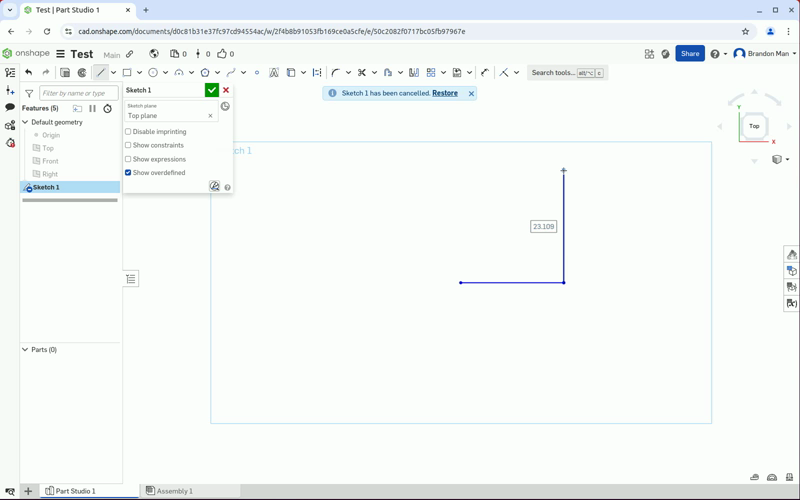
mouse_move(460, 170)
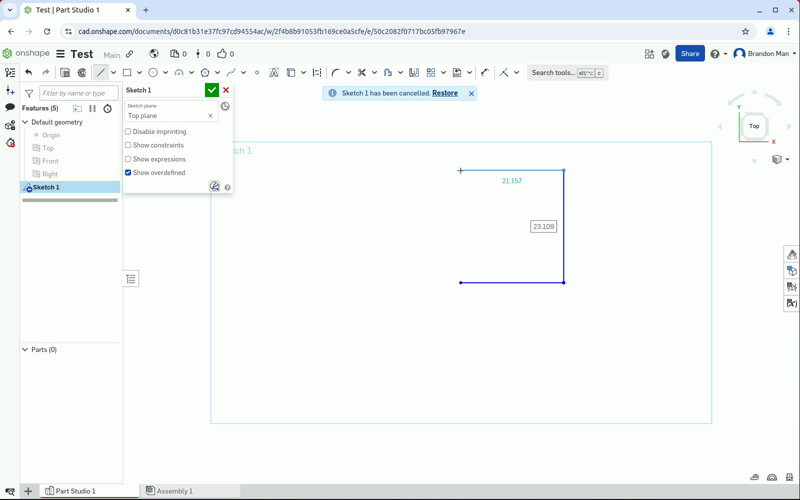
click(460, 170)
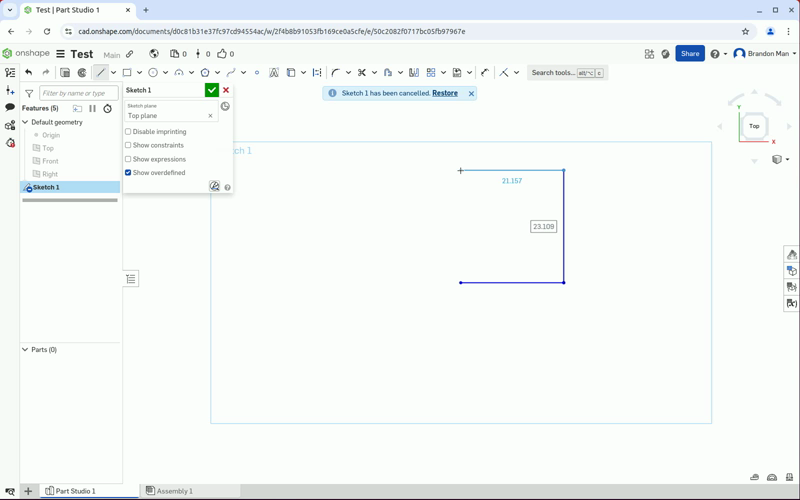
key_up(shift)
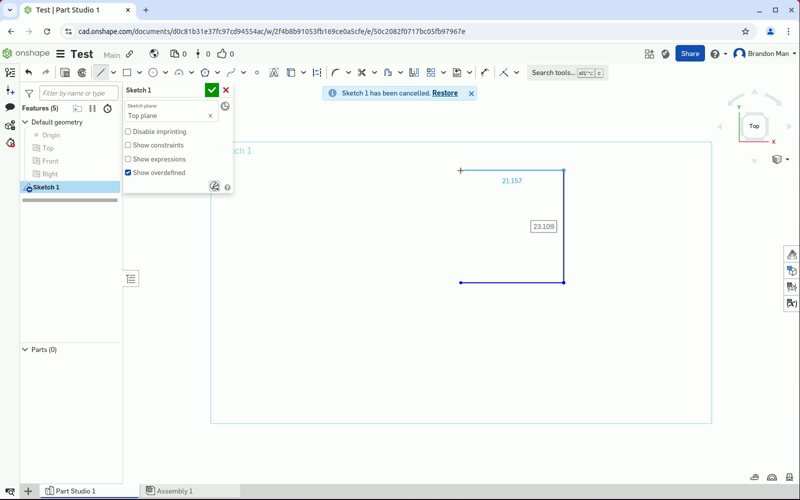
key_down(shift)
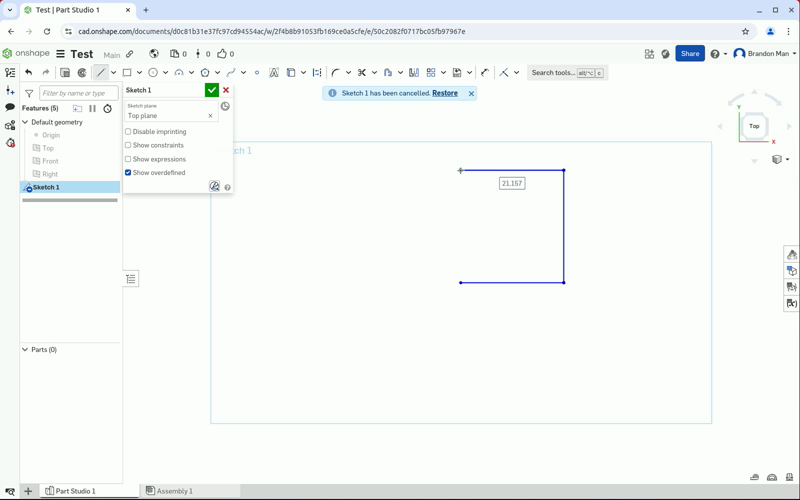
mouse_move(460, 282)
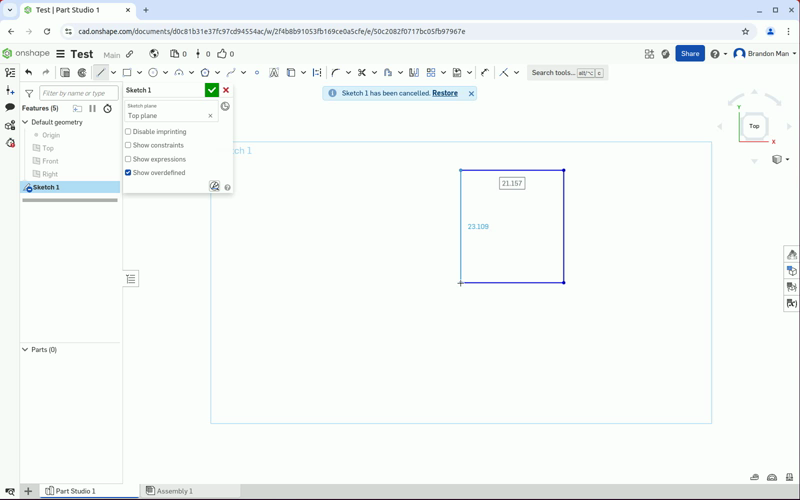
key_up(shift)
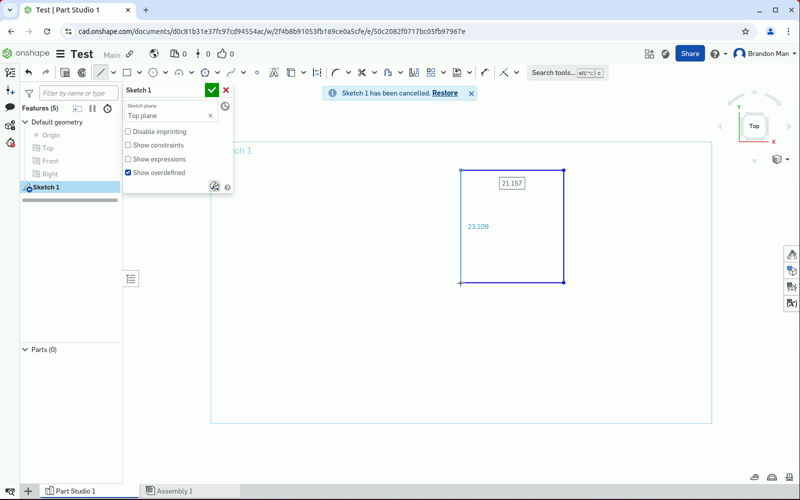
click(460, 282)
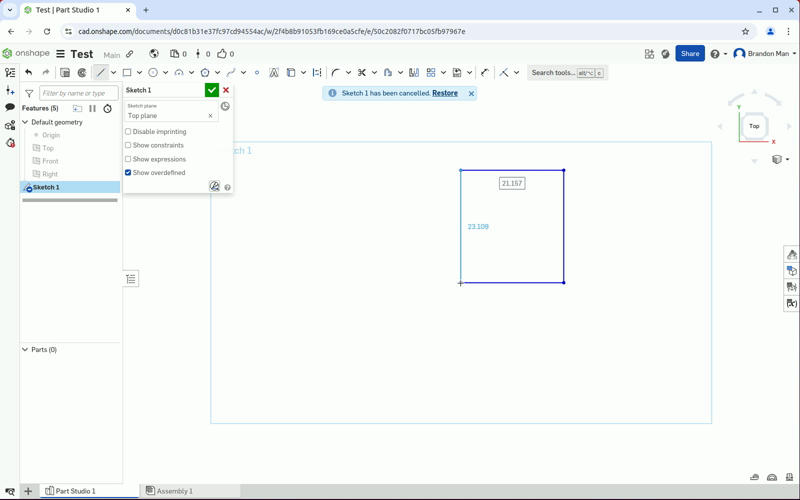
key(esc)
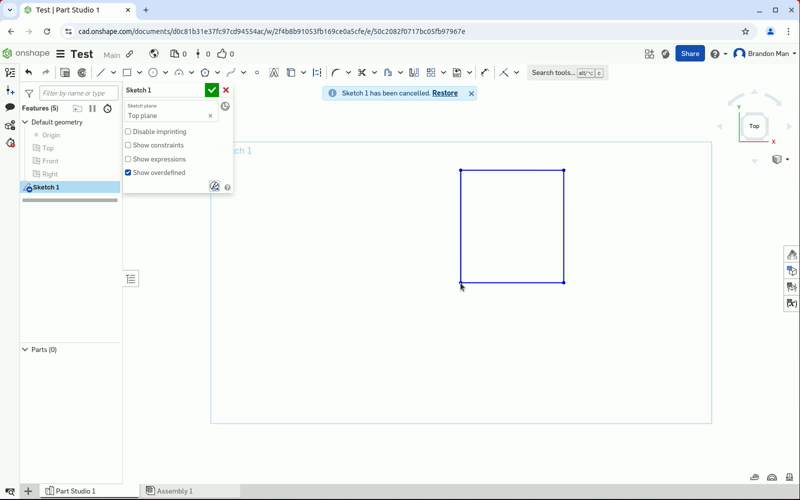
mouse_move(503, 244)
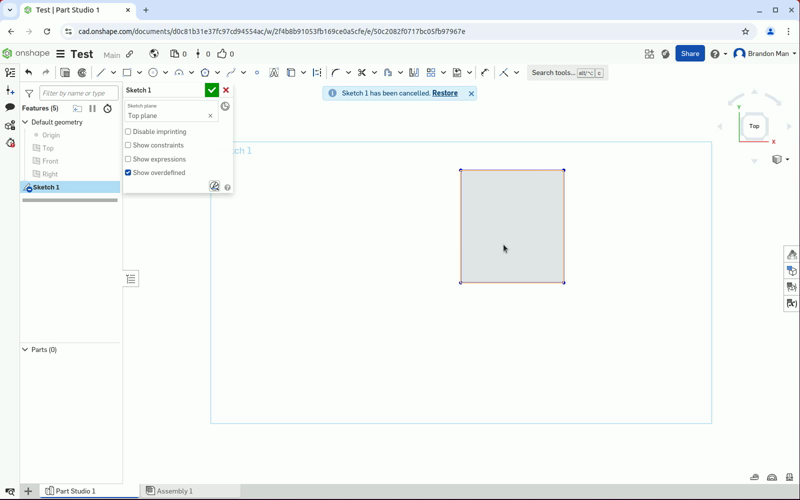
click(503, 244)
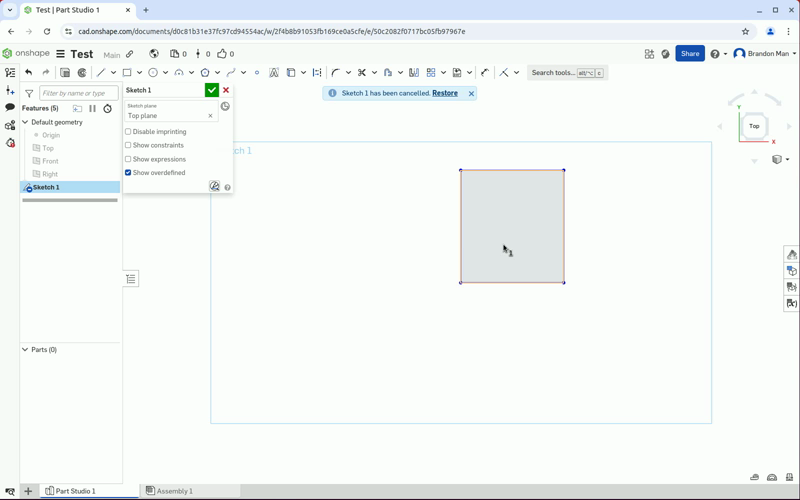
mouse_move(73, 352)
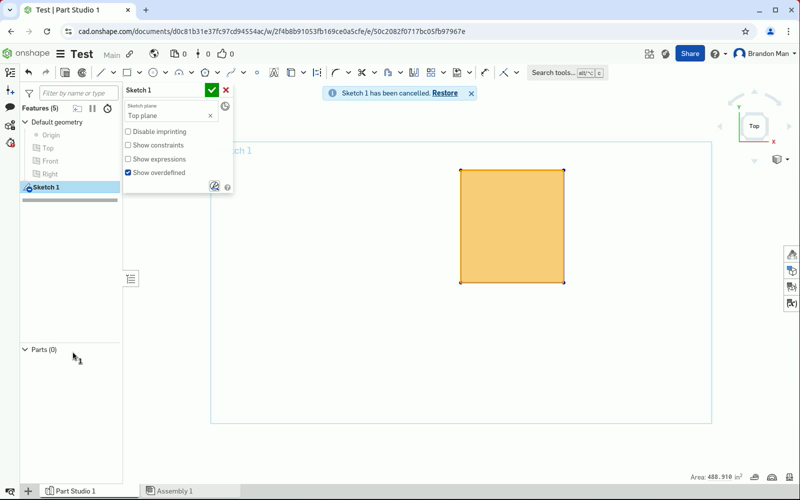
key(shift+y)
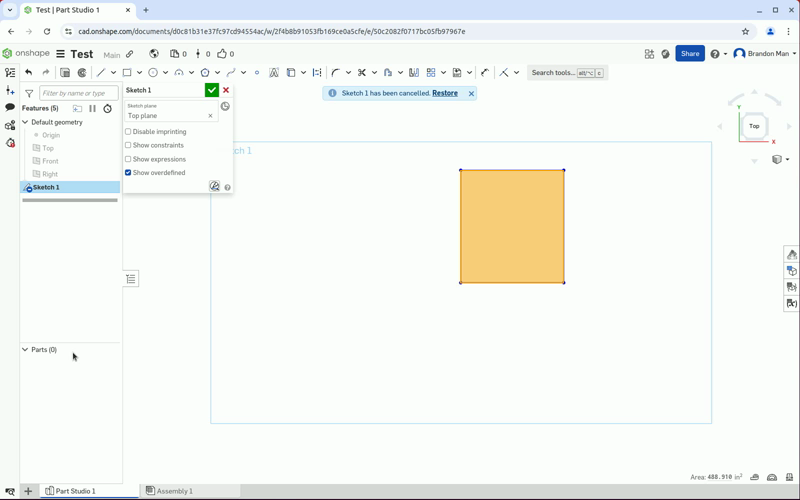
key(shift+e)
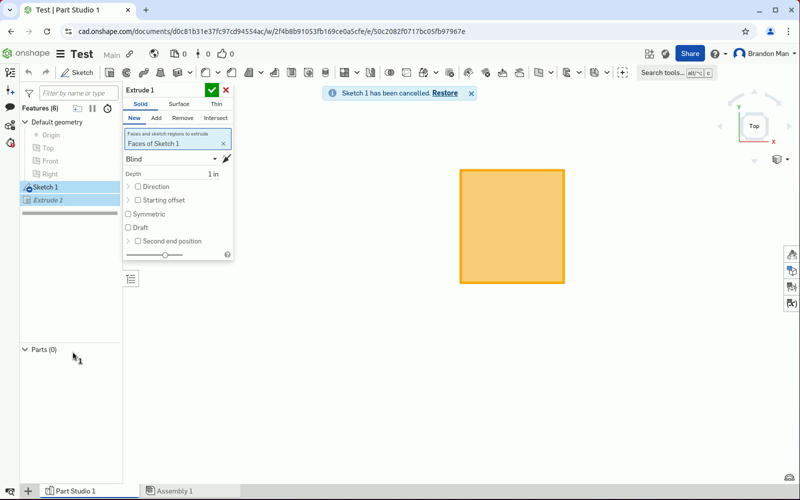
mouse_move(143, 106)
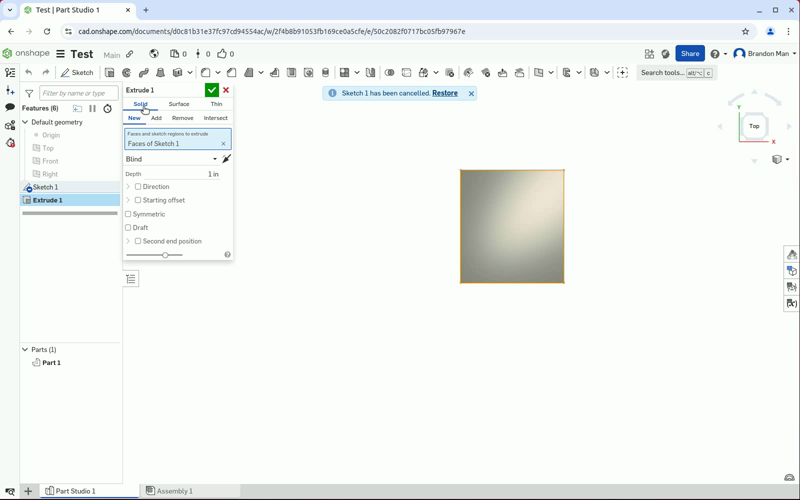
click(143, 106)
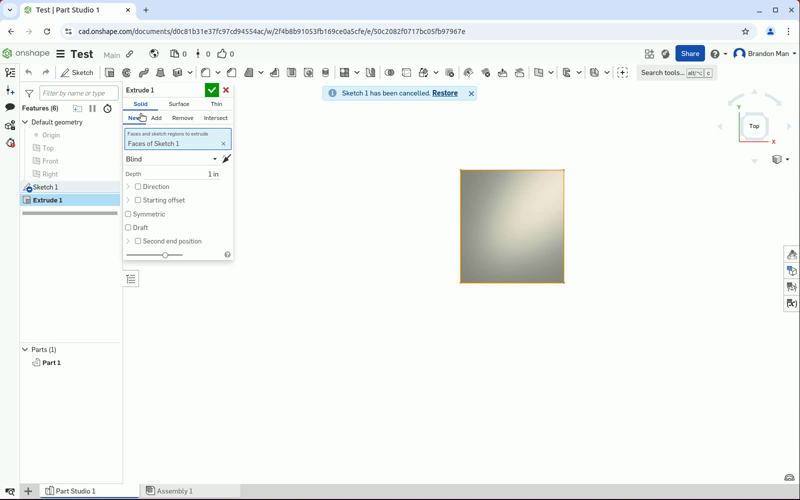
mouse_move(137, 120)
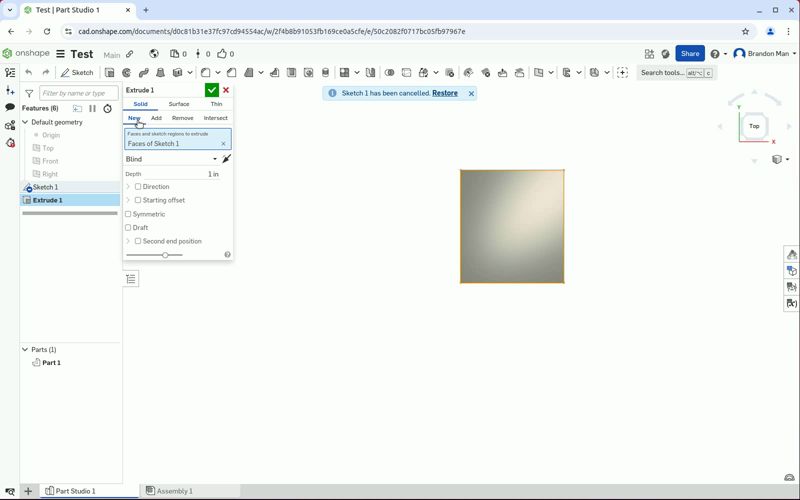
click(137, 120)
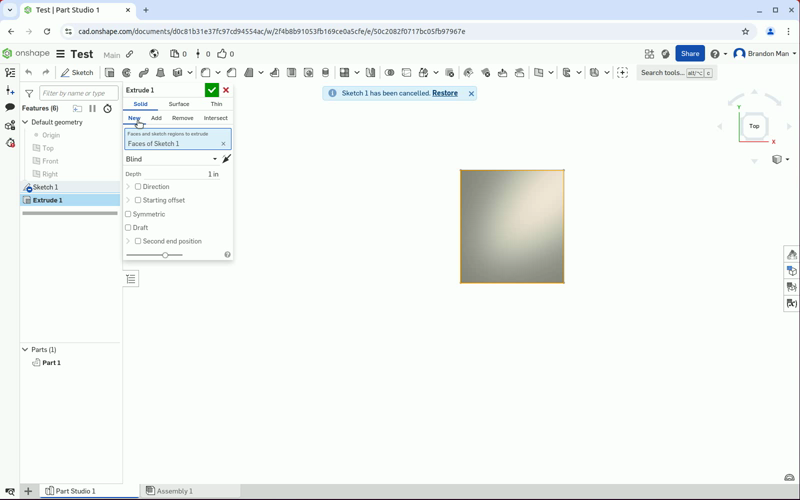
key(tab, 4)
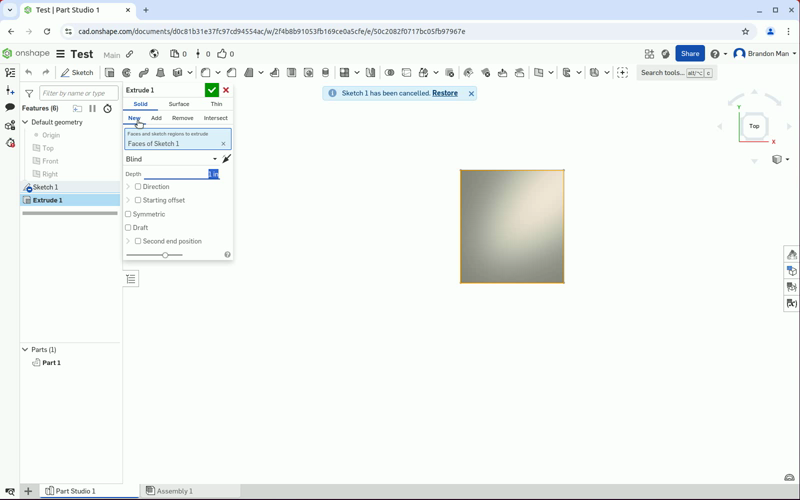
text(-0.241)
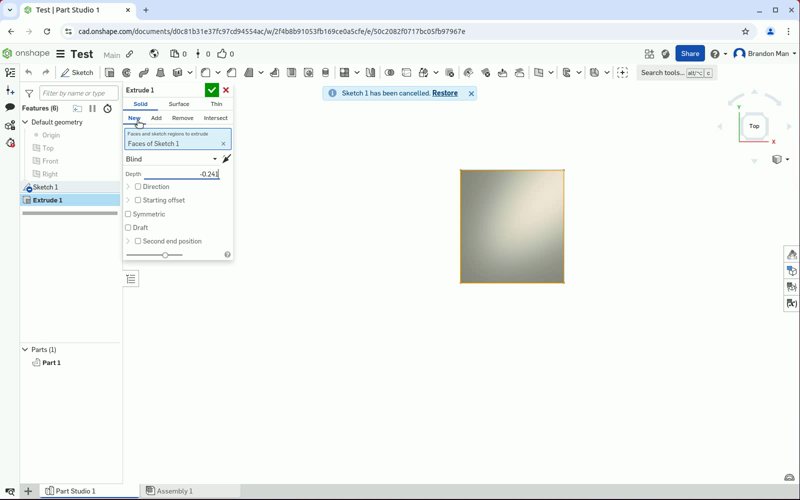
key(enter)
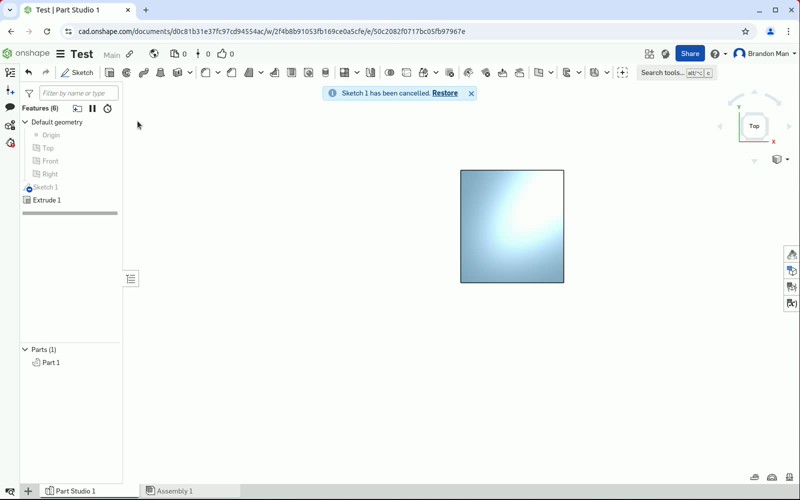
key(shift+h)
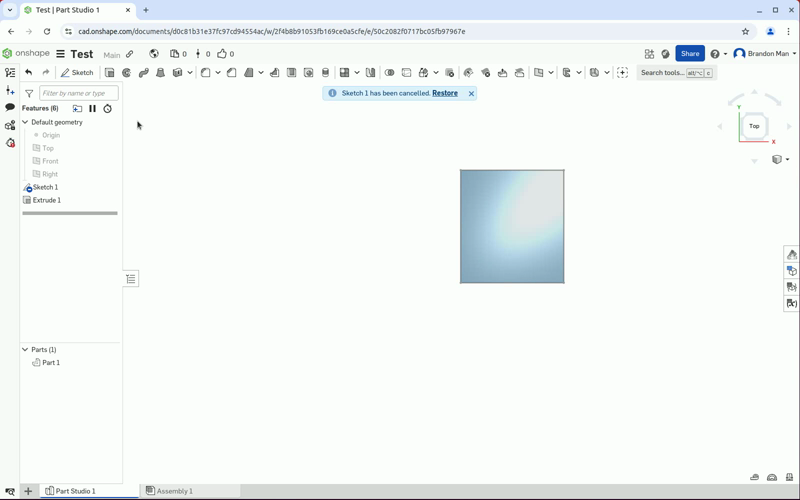
key(shift+h)
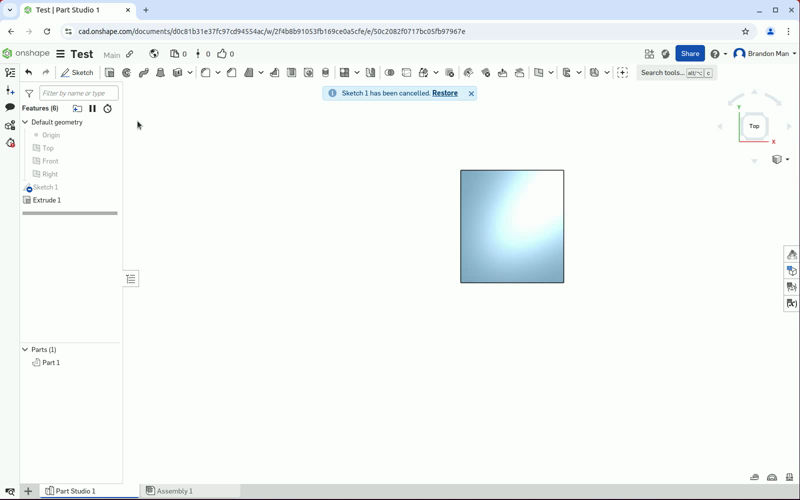
mouse_move(73, 189)
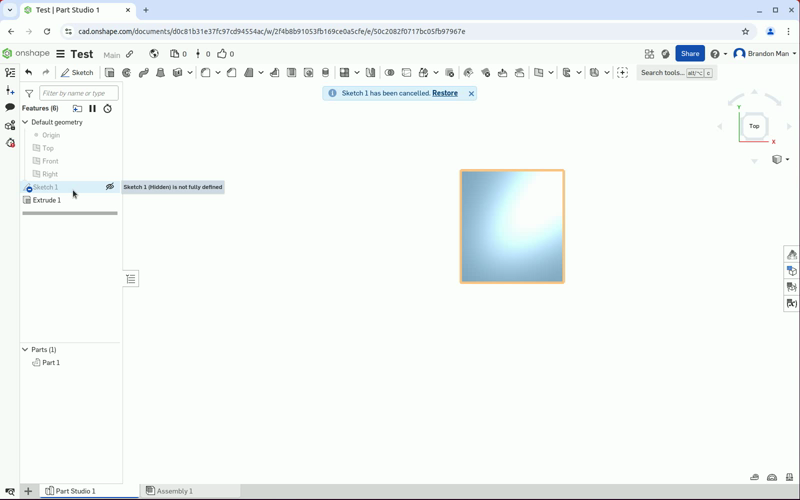
click(73, 189)
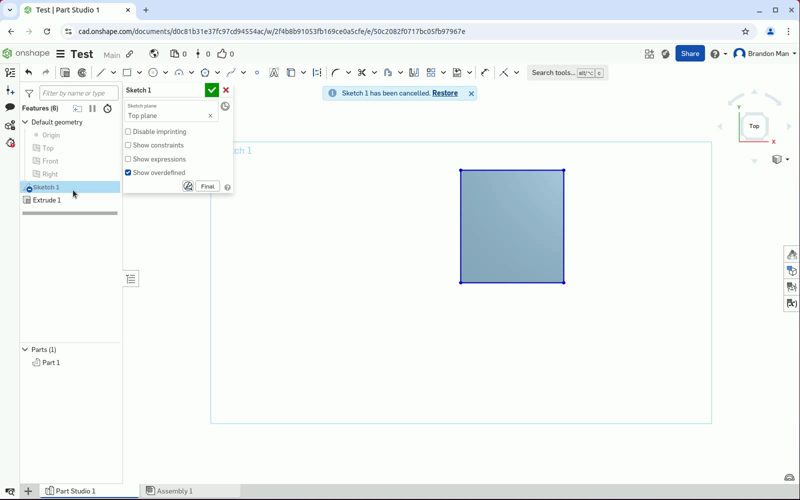
mouse_move(229, 92)
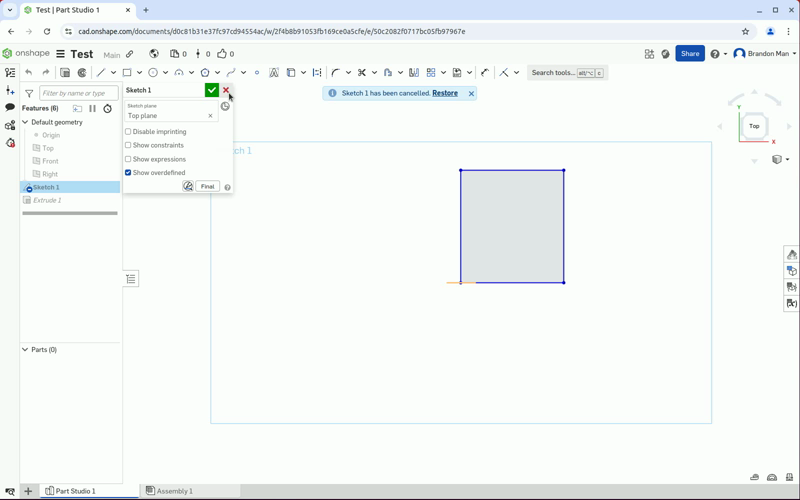
click(229, 92)
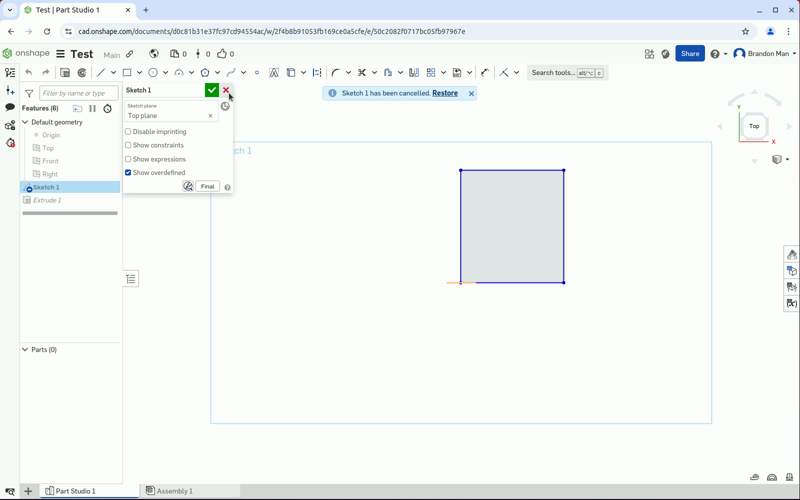
key(shift+s)
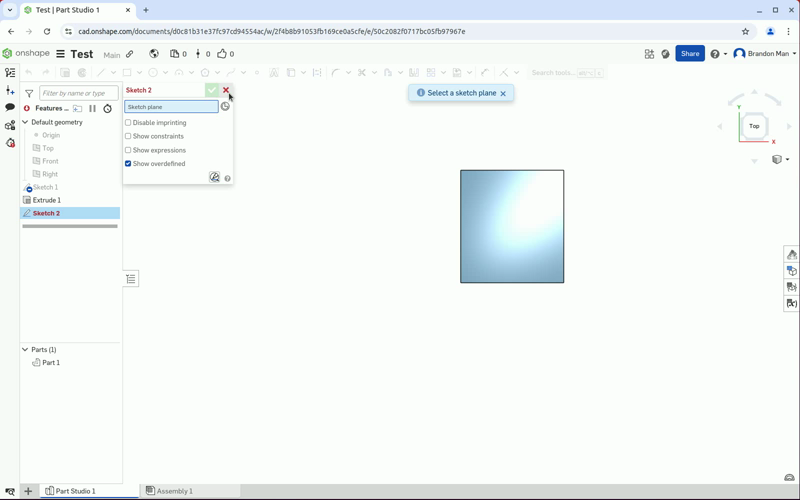
mouse_move(73, 150)
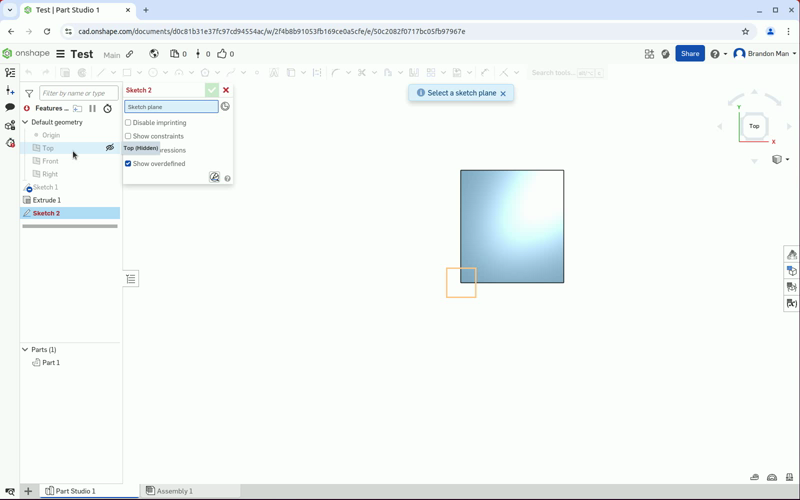
click(73, 150)
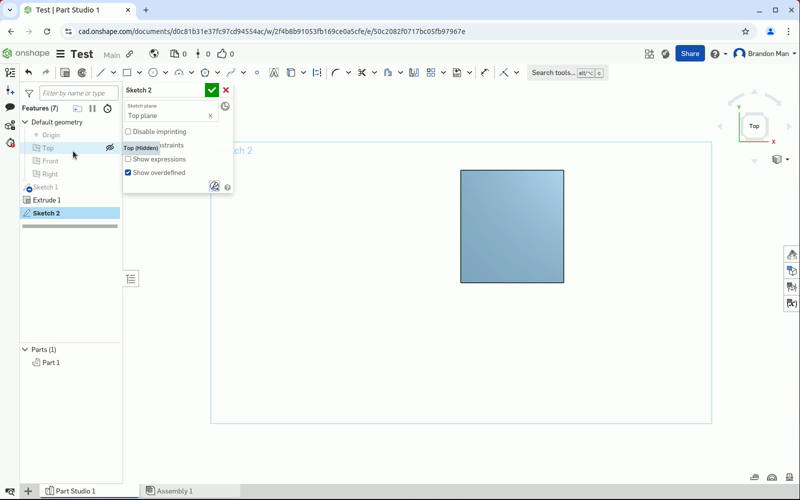
mouse_move(73, 352)
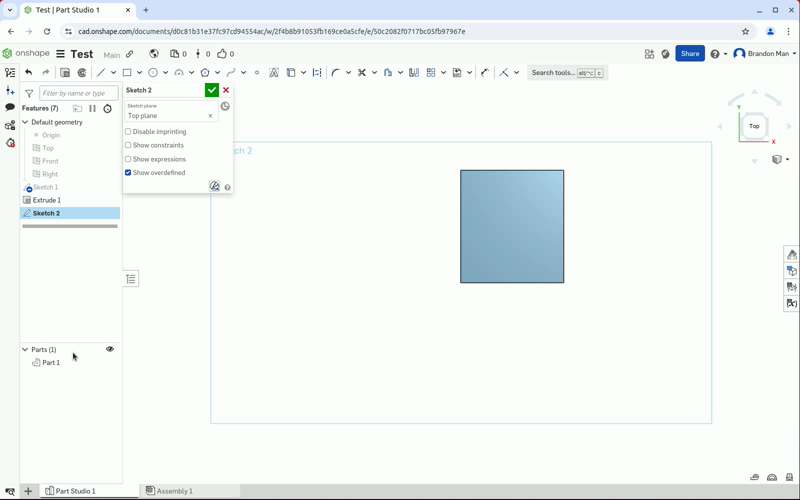
key(y)
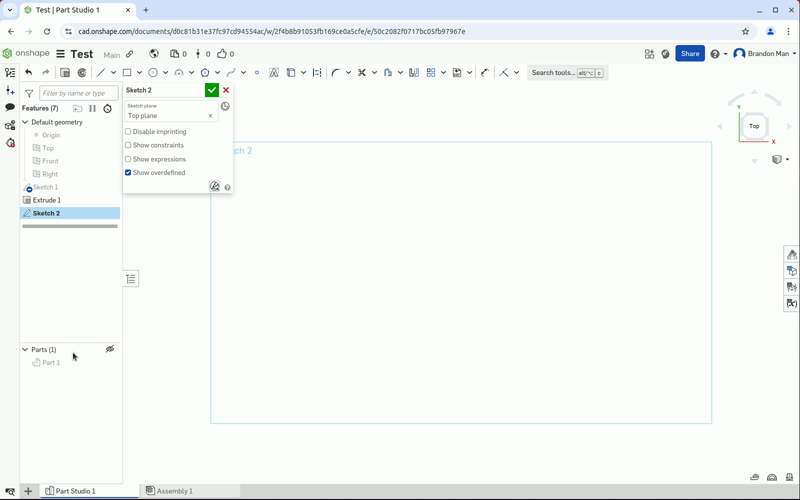
key(c)
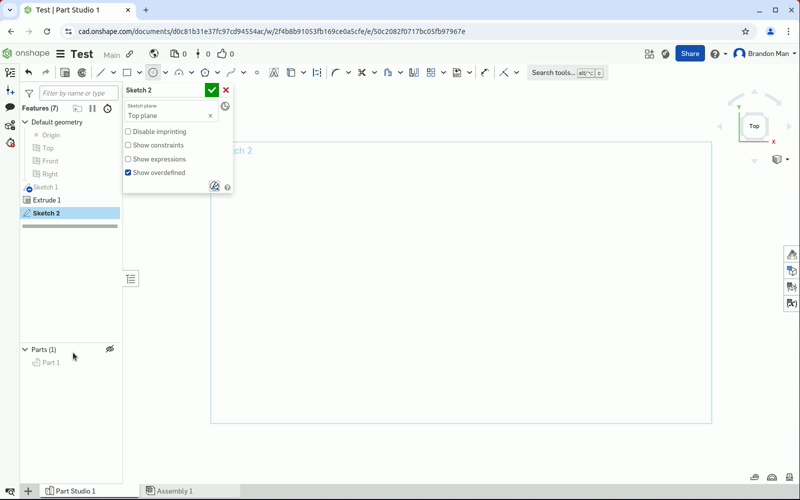
key_down(shift)
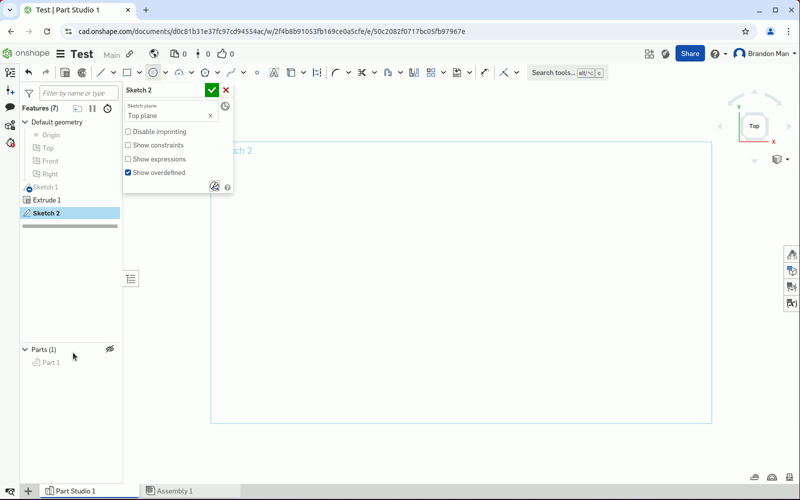
mouse_move(532, 218)
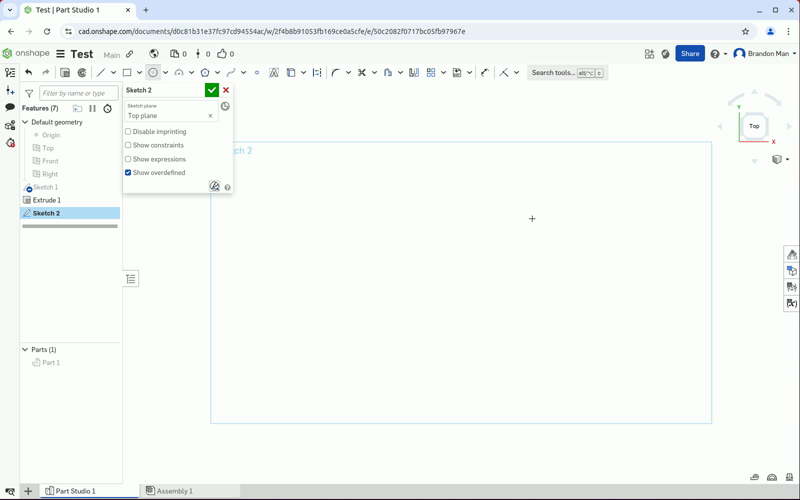
click(532, 218)
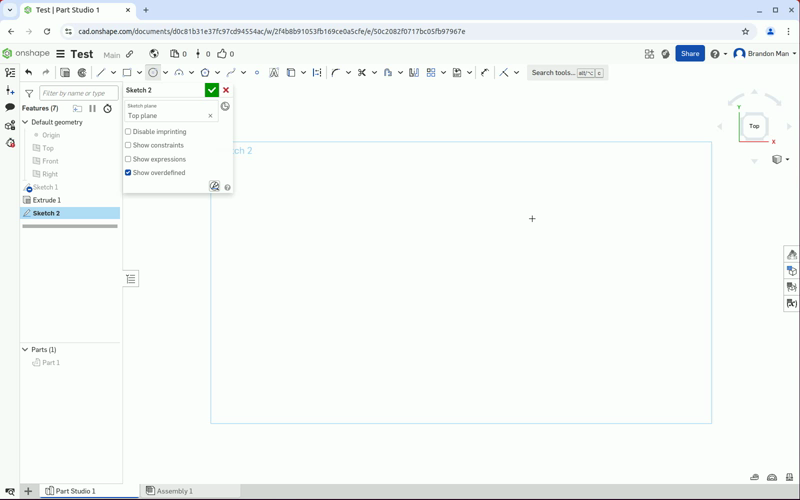
key_up(shift)
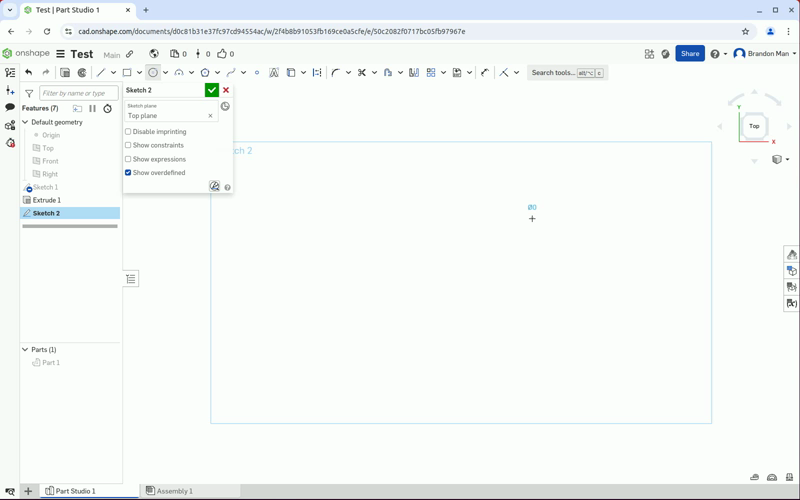
mouse_move(533, 218)
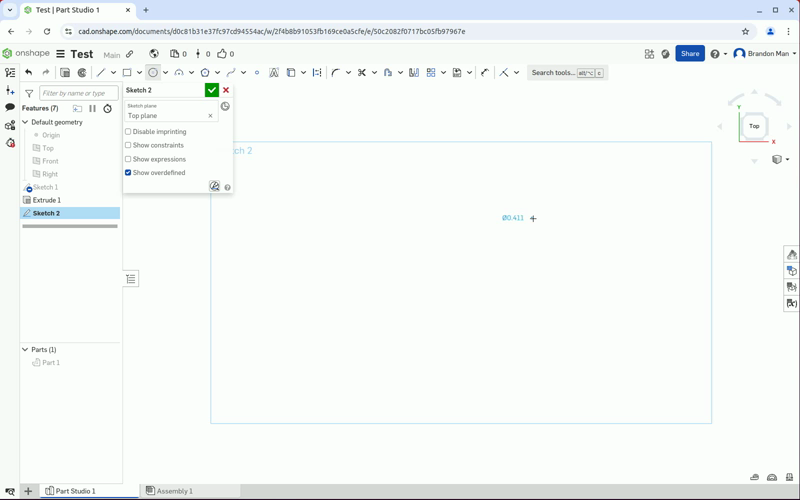
scroll(6)
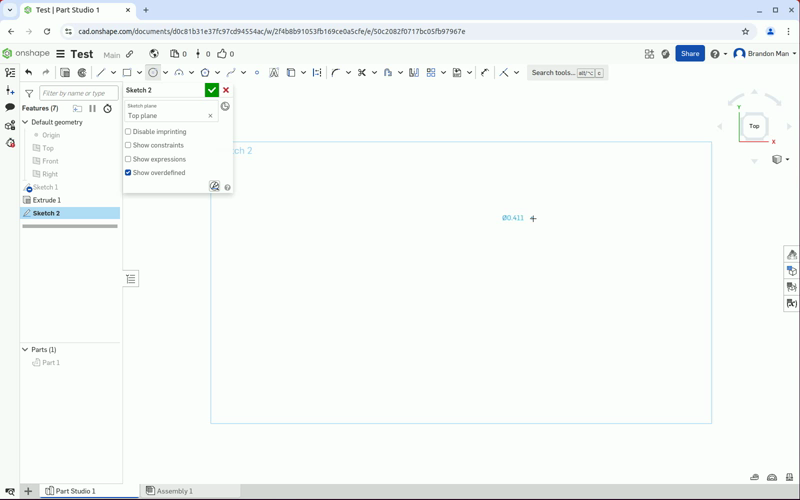
scroll(6)
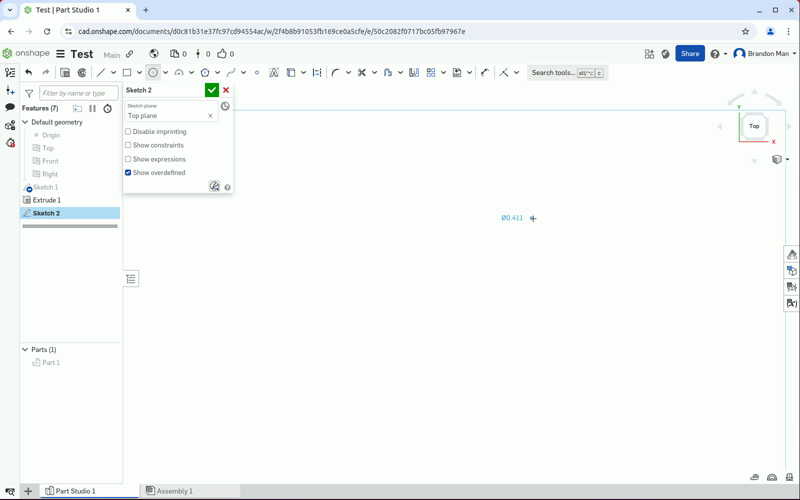
scroll(6)
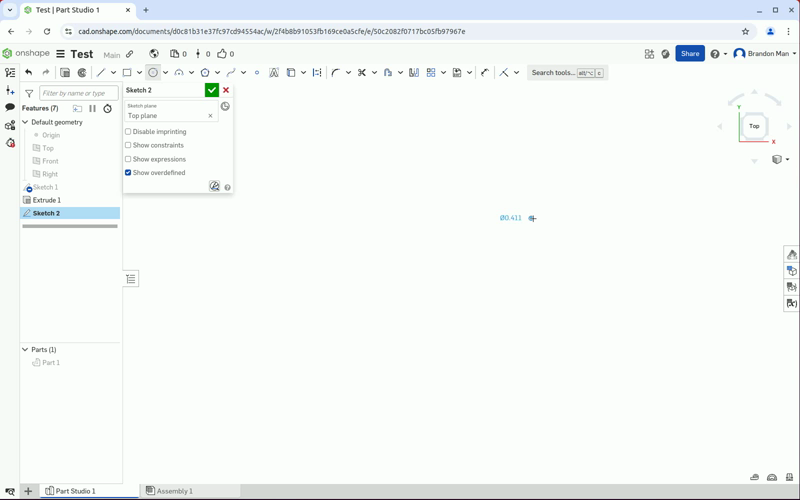
scroll(6)
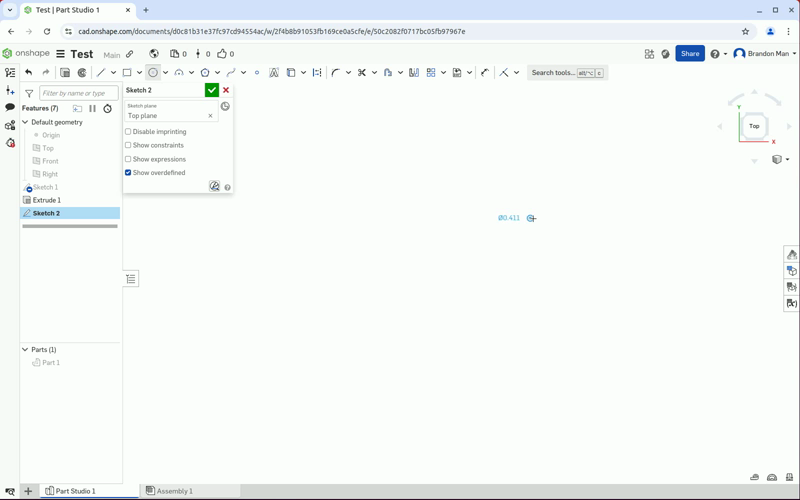
scroll(6)
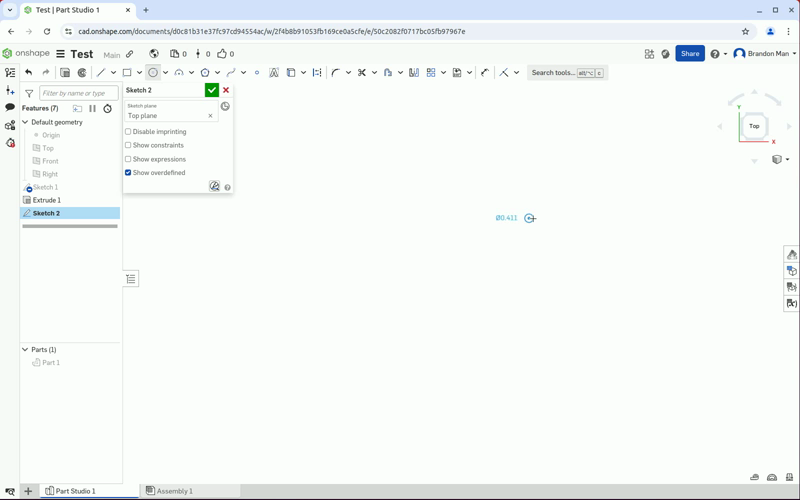
scroll(6)
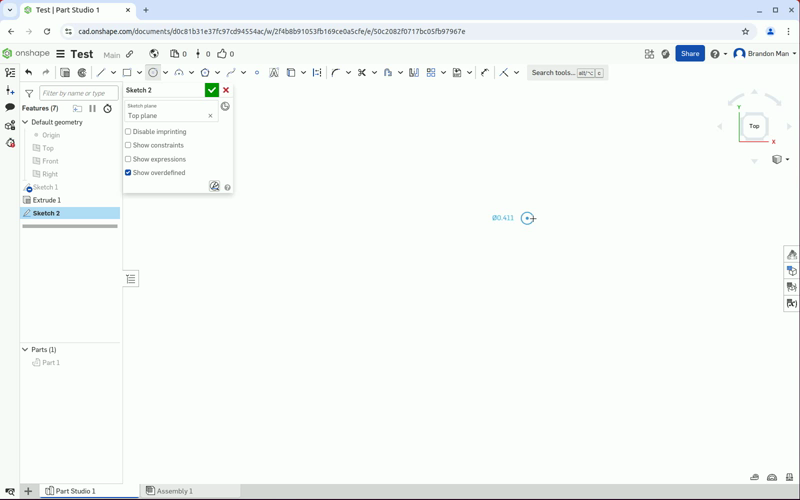
scroll(6)
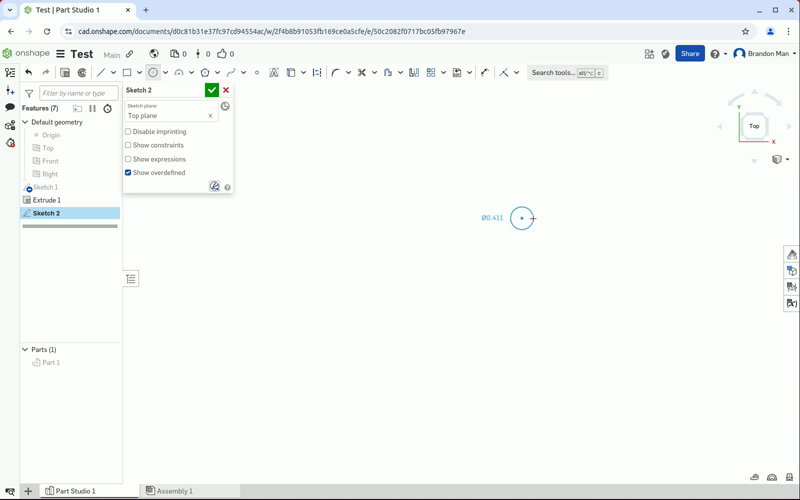
click(533, 218)
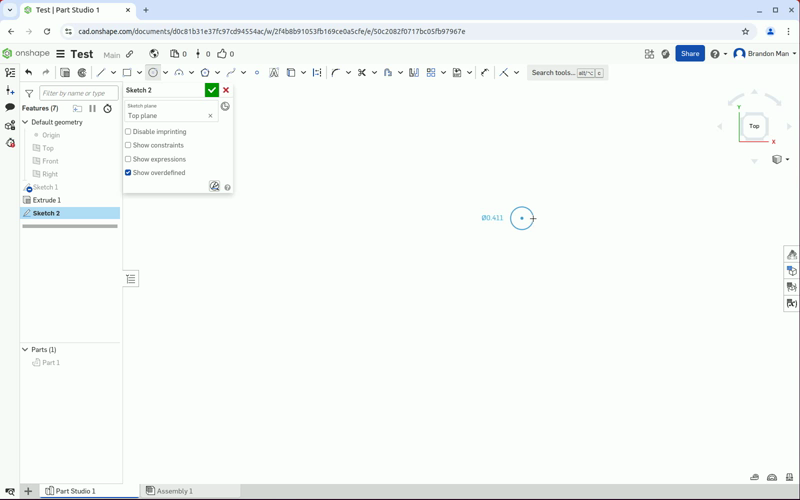
scroll(-6)
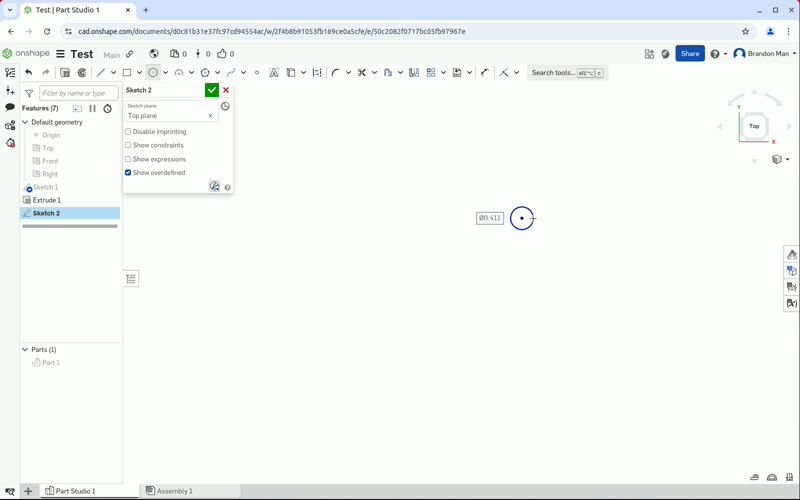
scroll(-6)
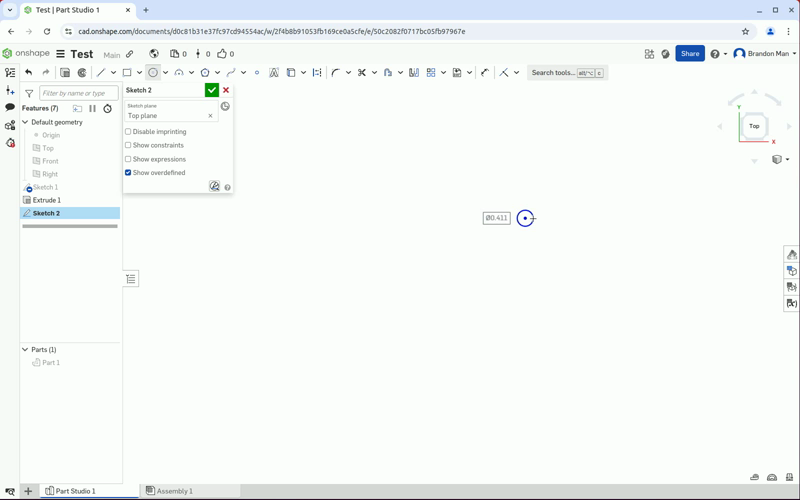
scroll(-6)
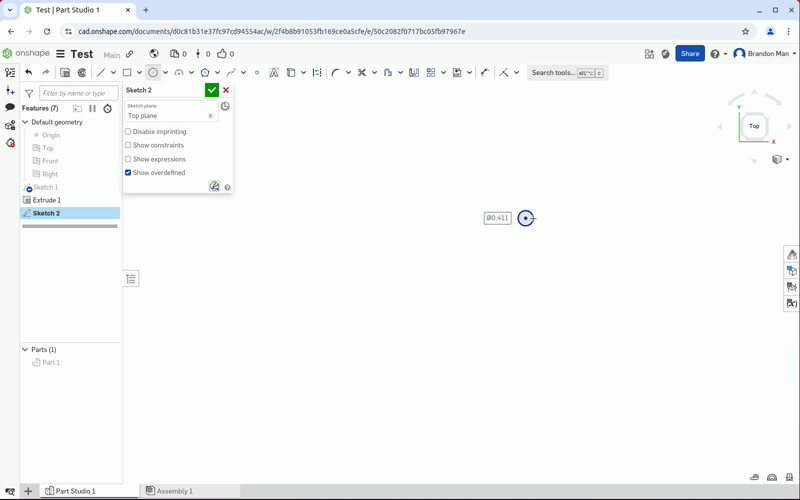
scroll(-6)
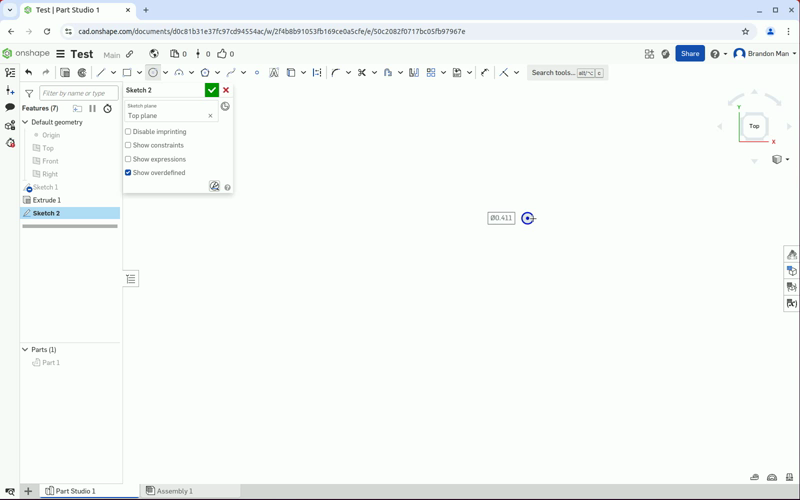
scroll(-6)
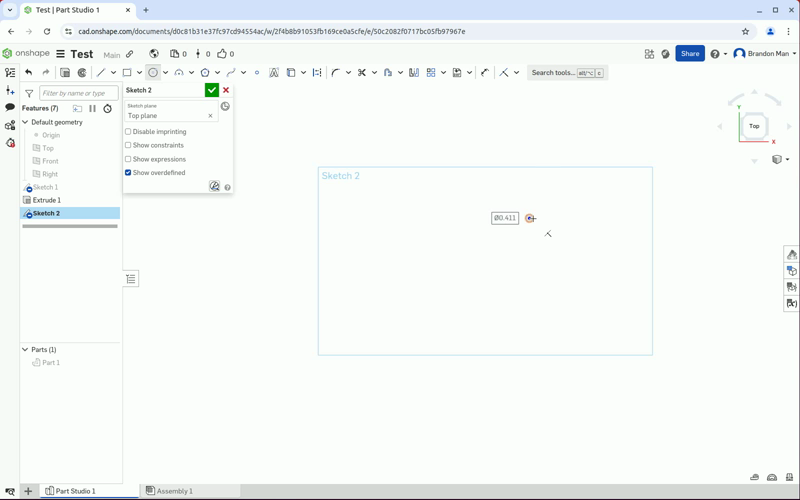
scroll(-6)
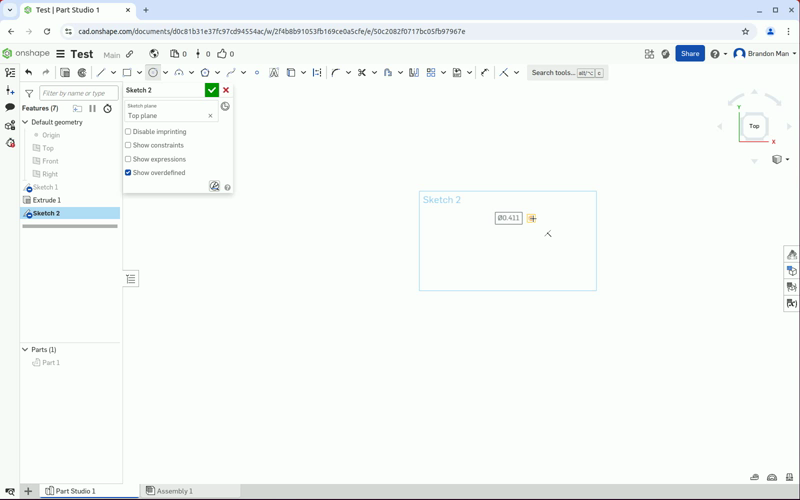
scroll(-6)
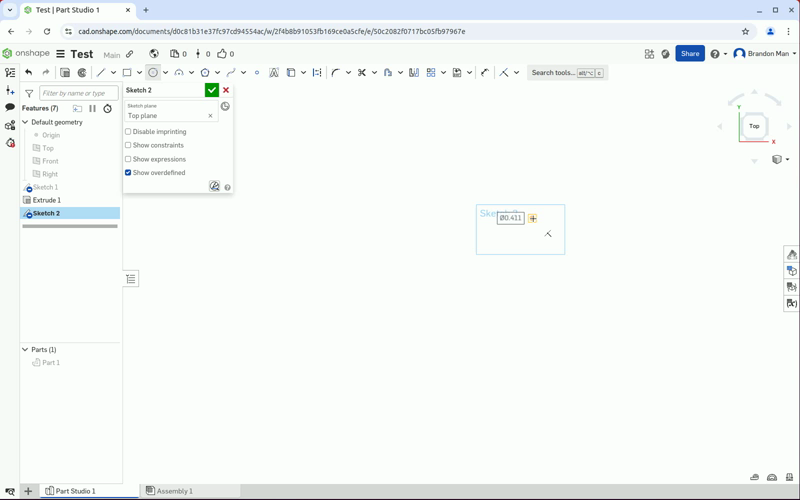
key(esc)
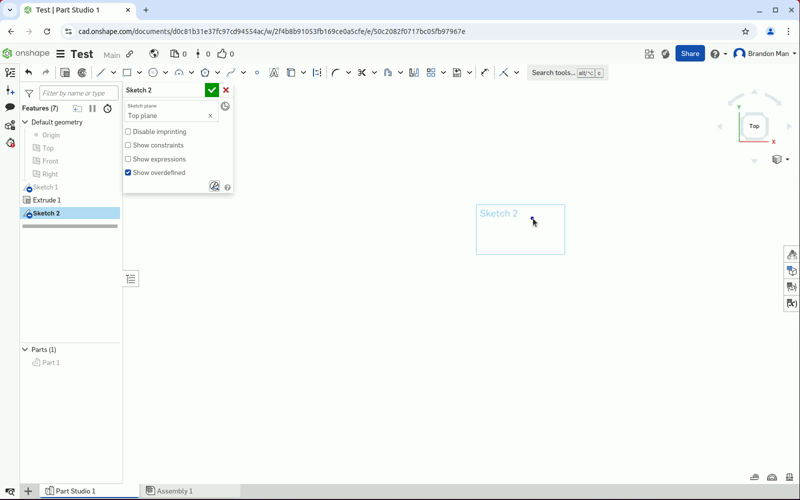
mouse_move(533, 218)
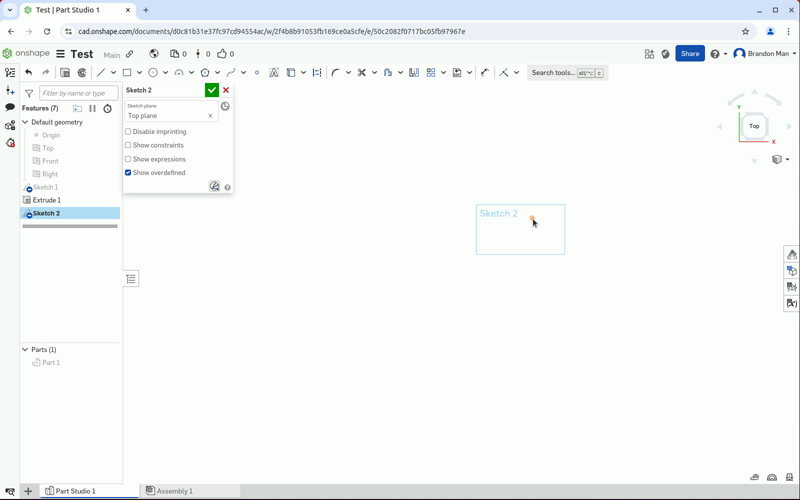
scroll(6)
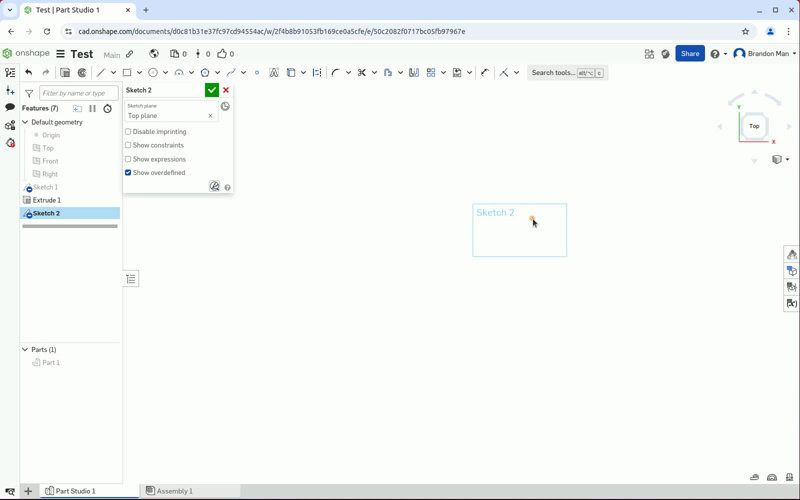
scroll(6)
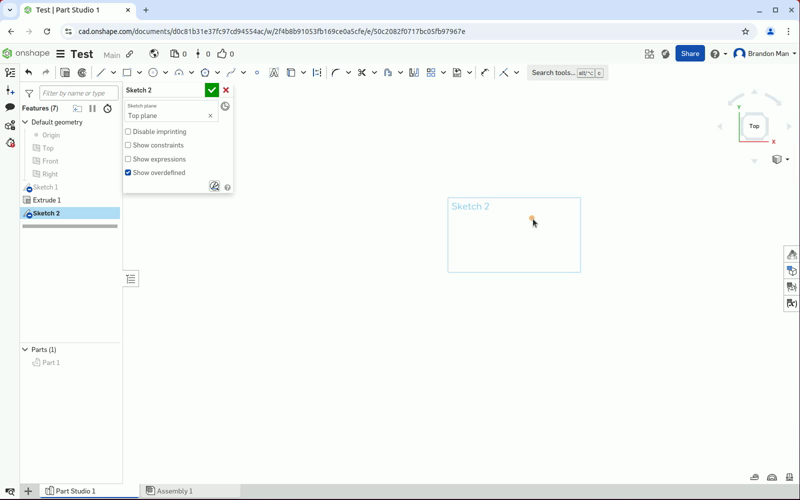
scroll(6)
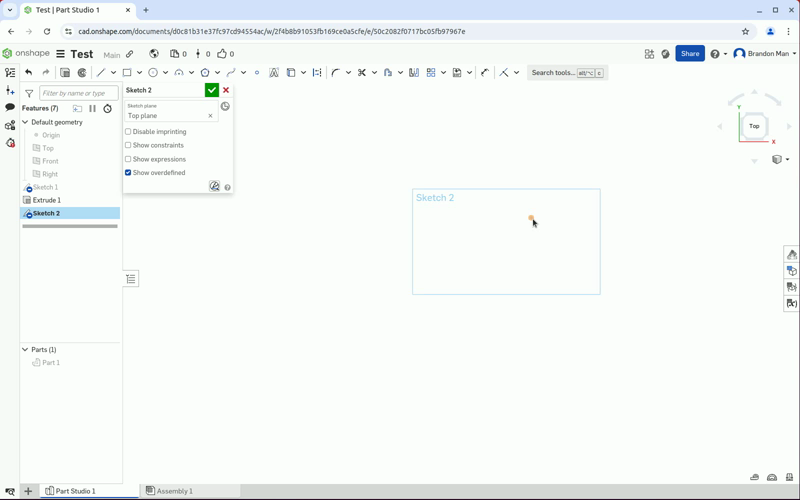
scroll(6)
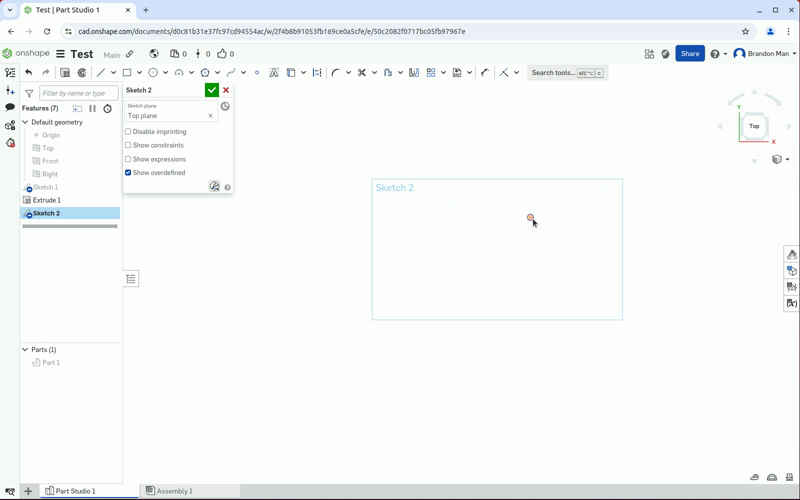
scroll(6)
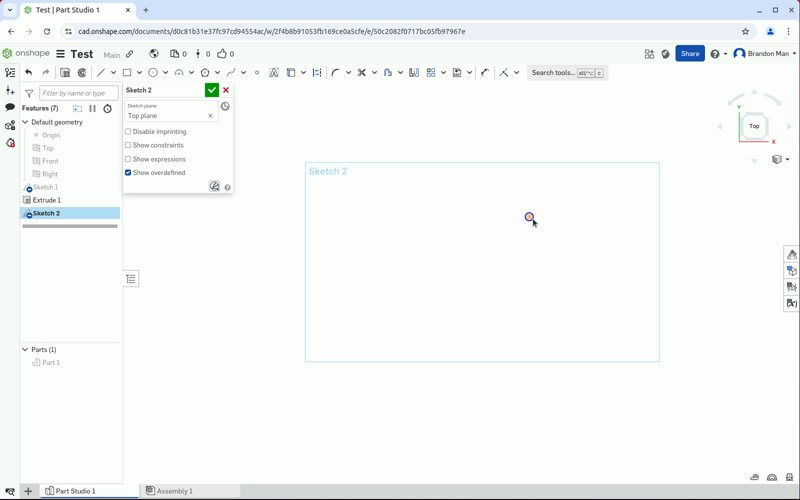
scroll(6)
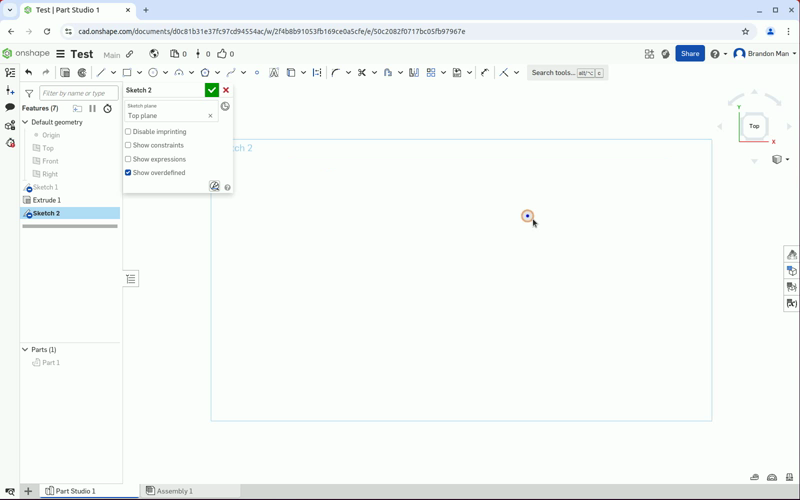
scroll(6)
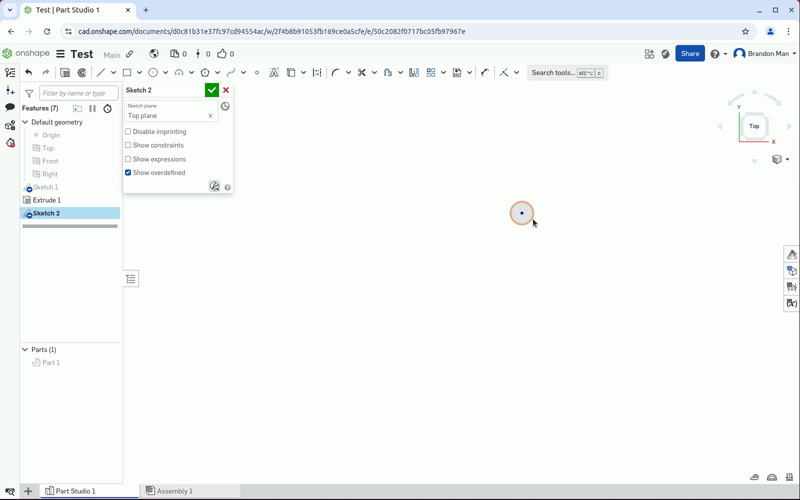
click(533, 218)
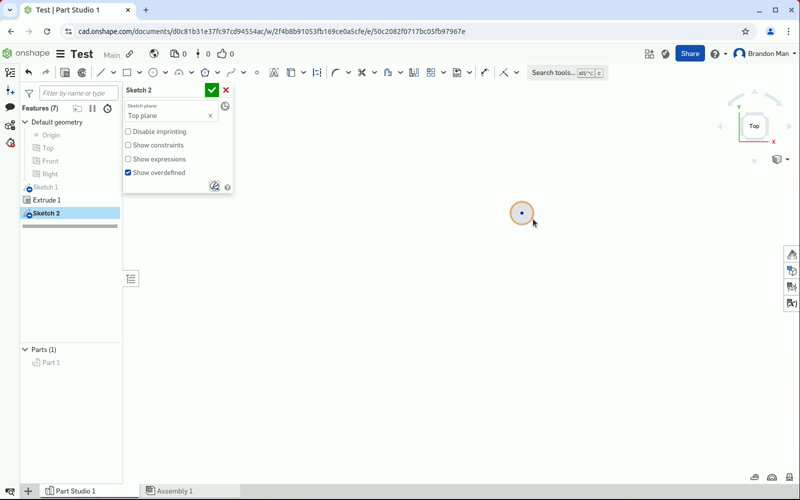
scroll(-6)
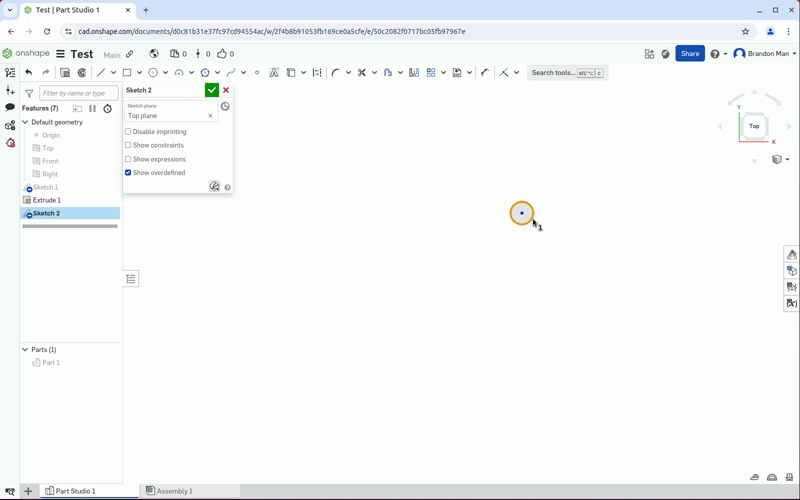
scroll(-6)
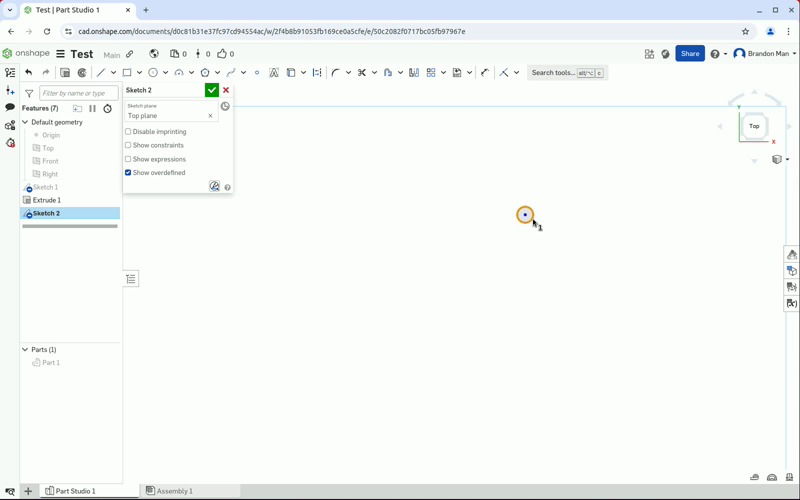
scroll(-6)
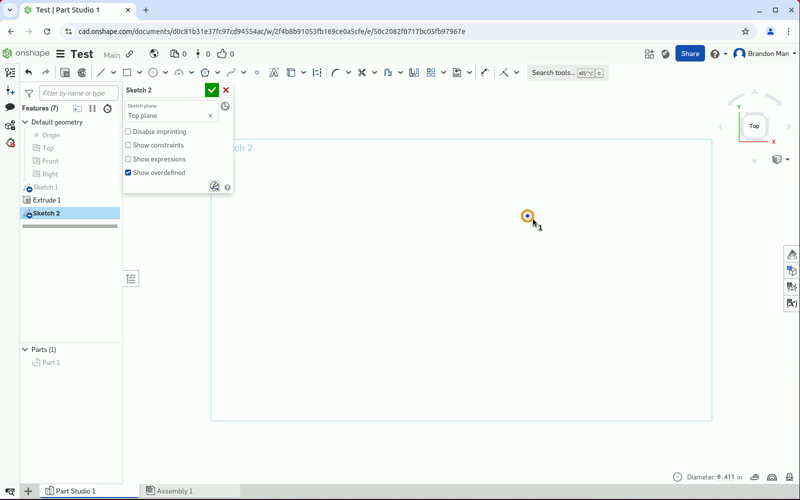
scroll(-6)
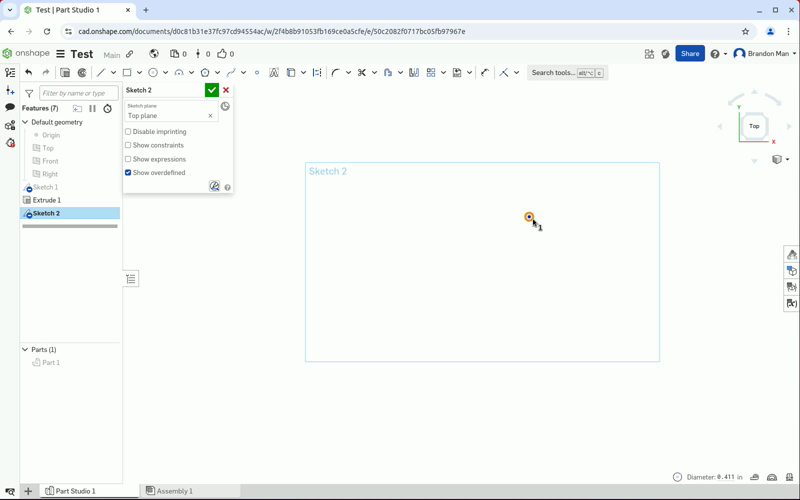
scroll(-6)
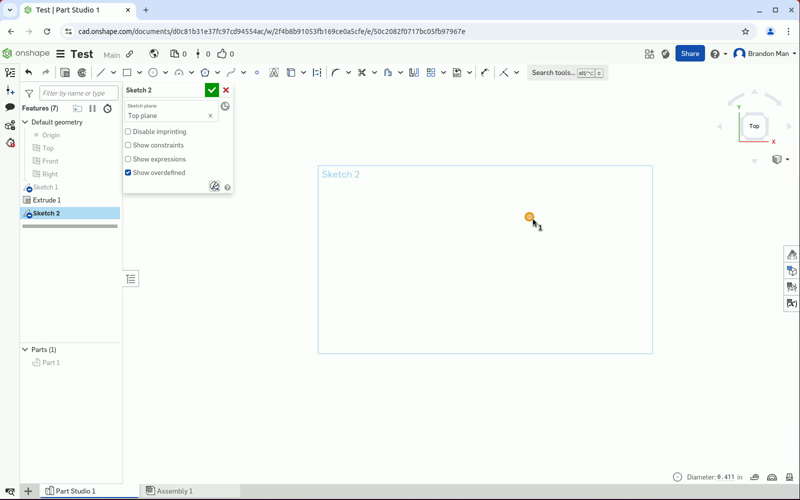
scroll(-6)
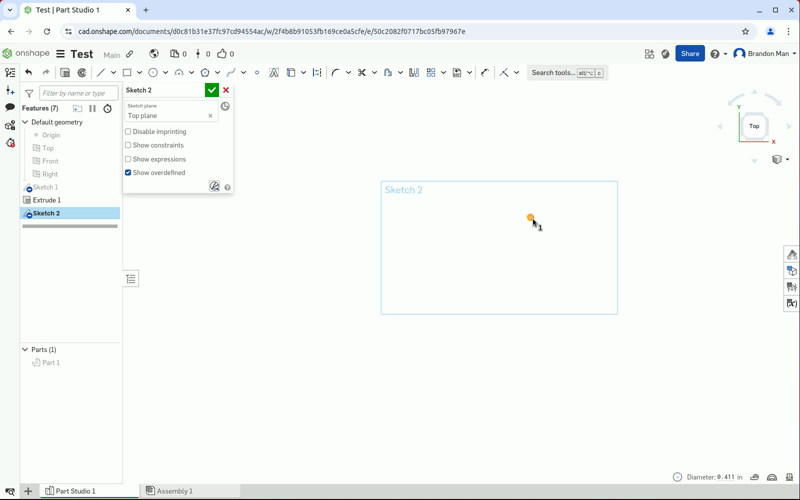
scroll(-6)
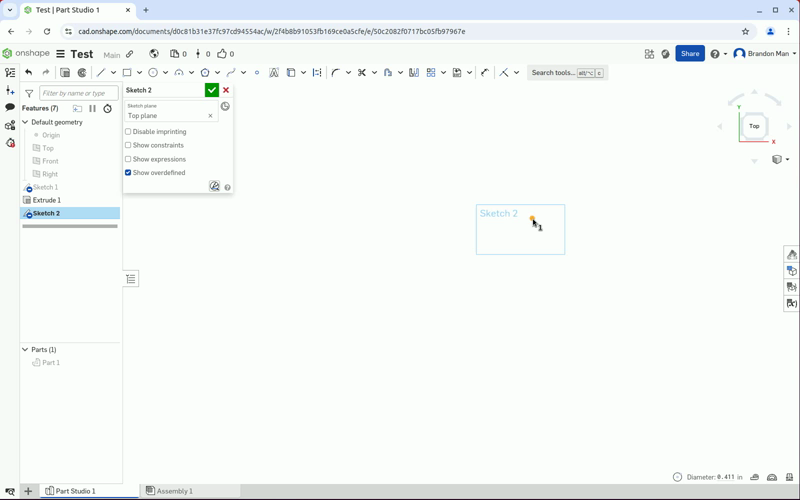
mouse_move(73, 352)
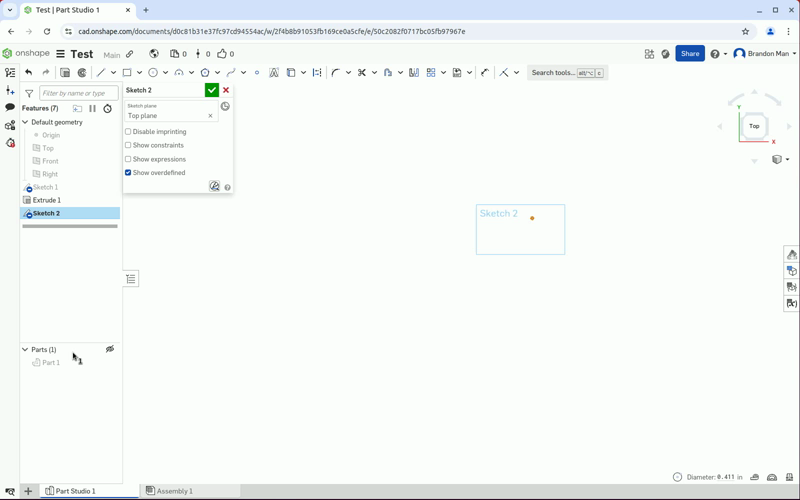
key(shift+y)
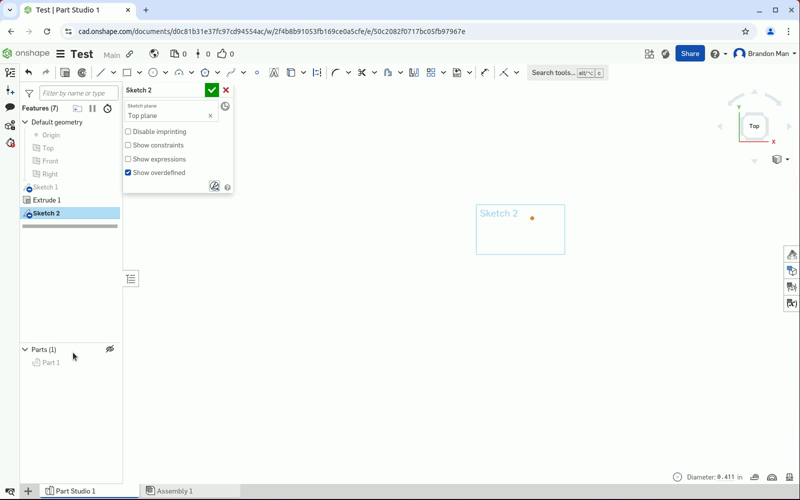
key(shift+e)
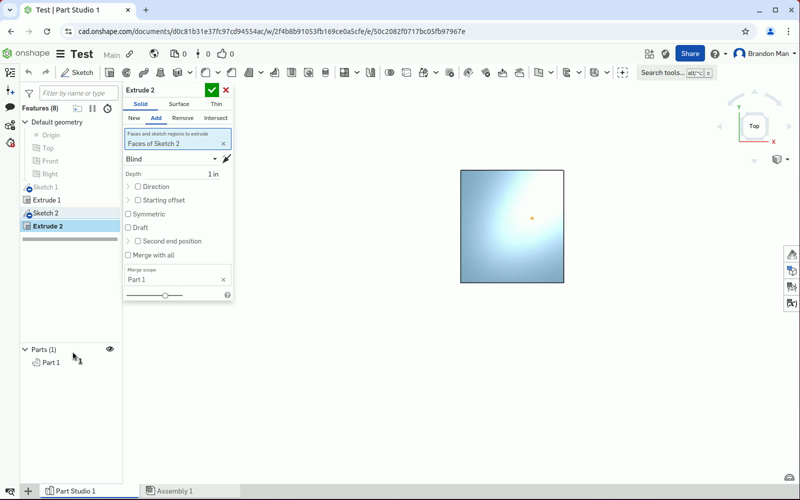
mouse_move(143, 106)
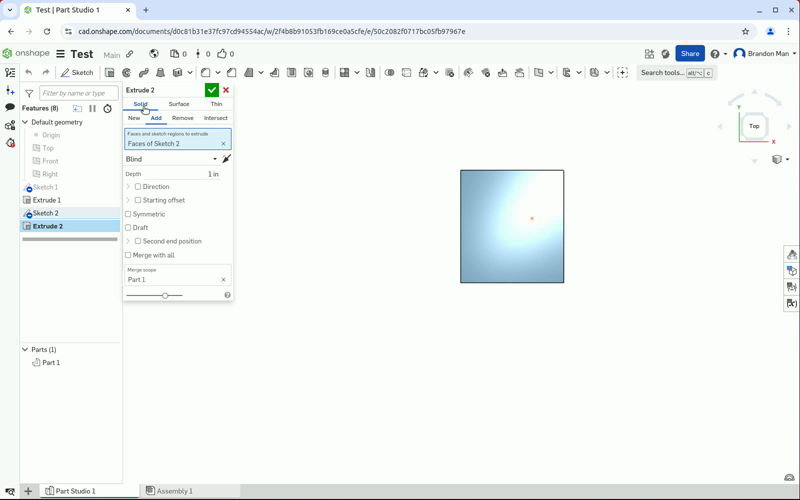
click(143, 106)
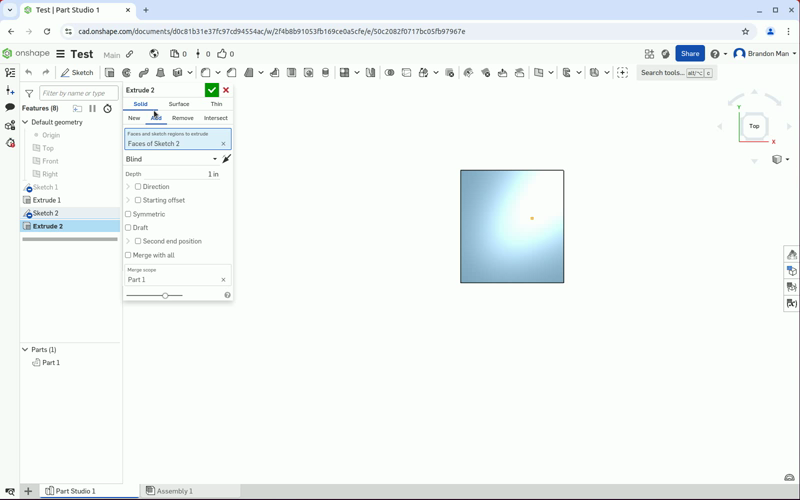
mouse_move(186, 120)
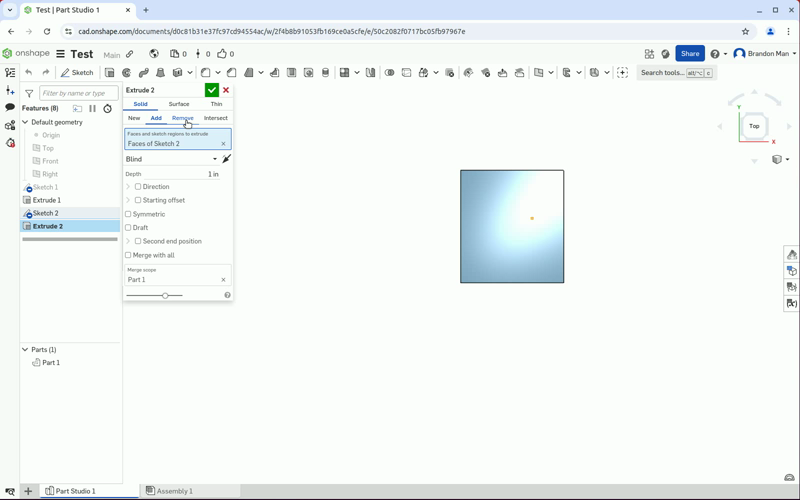
click(186, 120)
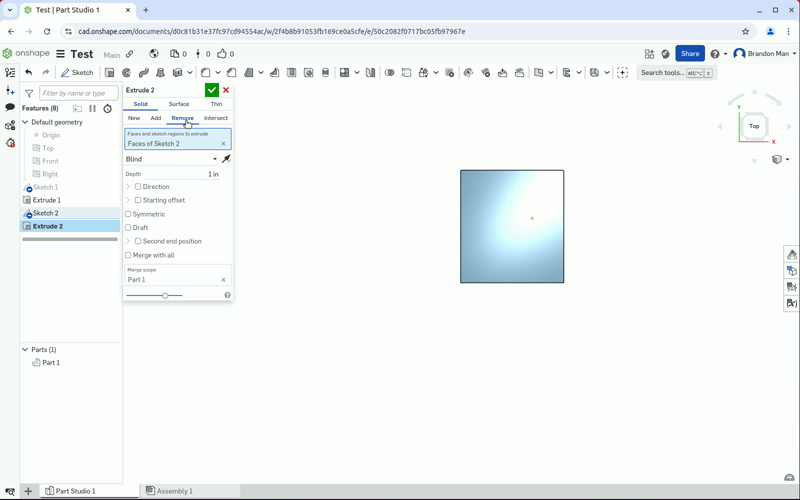
key(tab, 4)
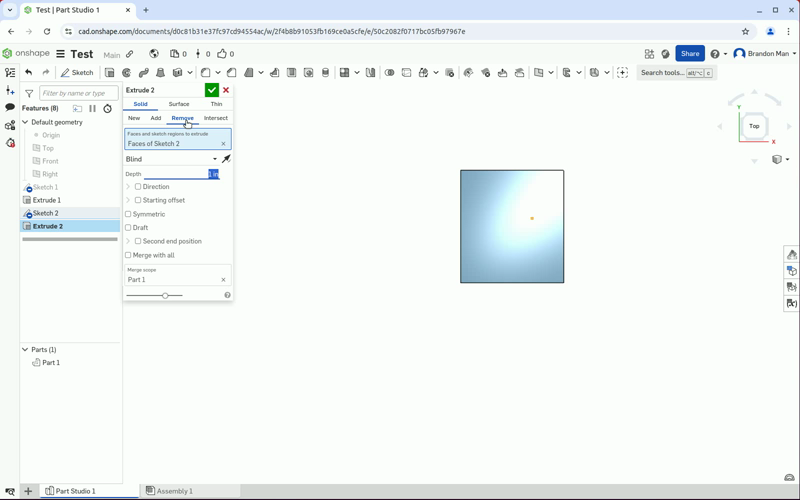
text(1.204)
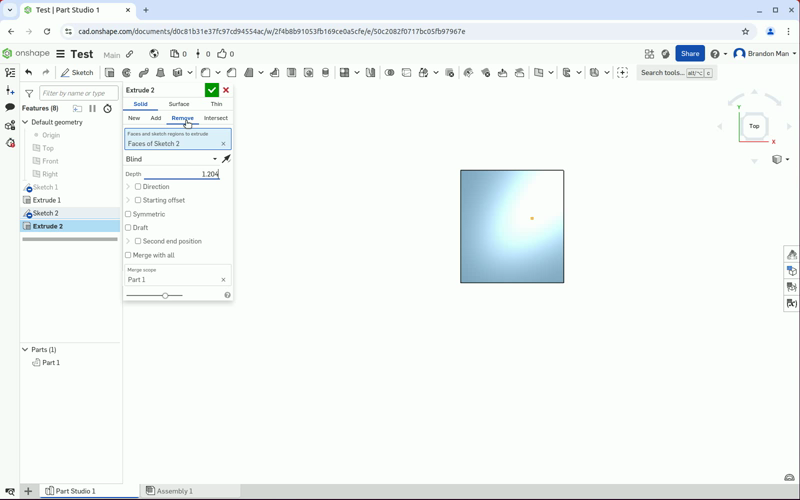
key(tab, 6)
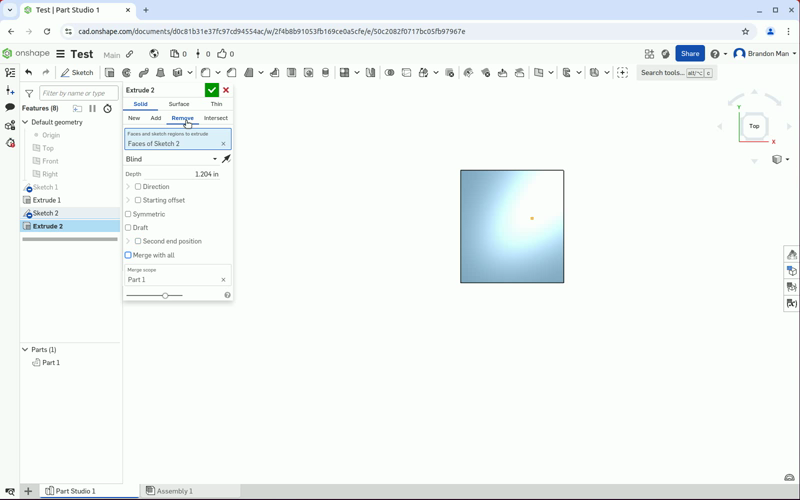
key(space)
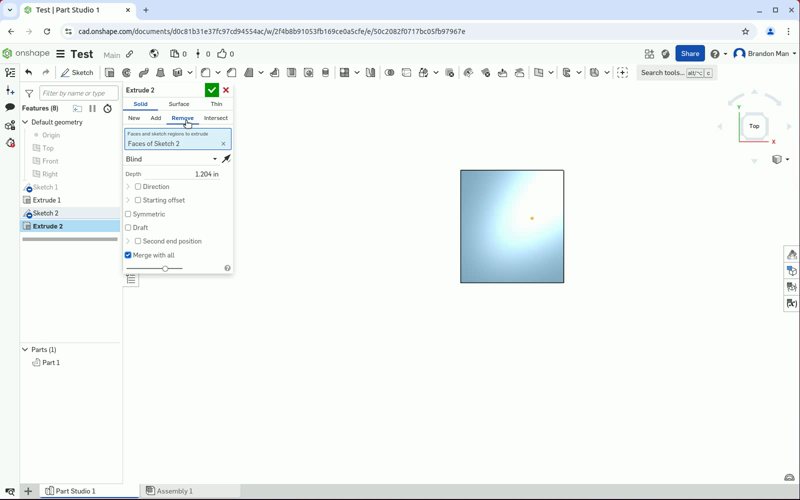
key(enter)
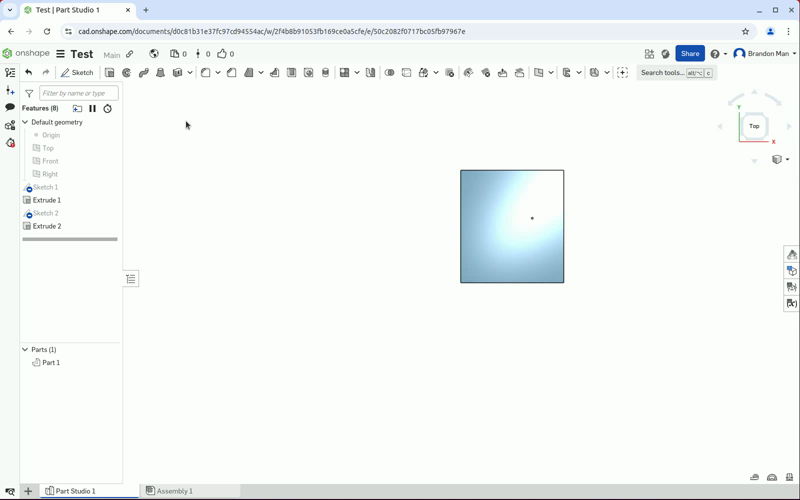
key(shift+h)
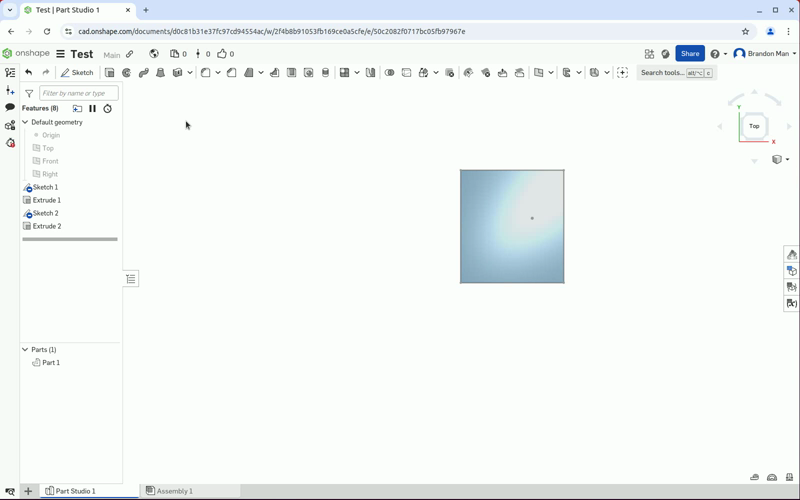
key(shift+h)
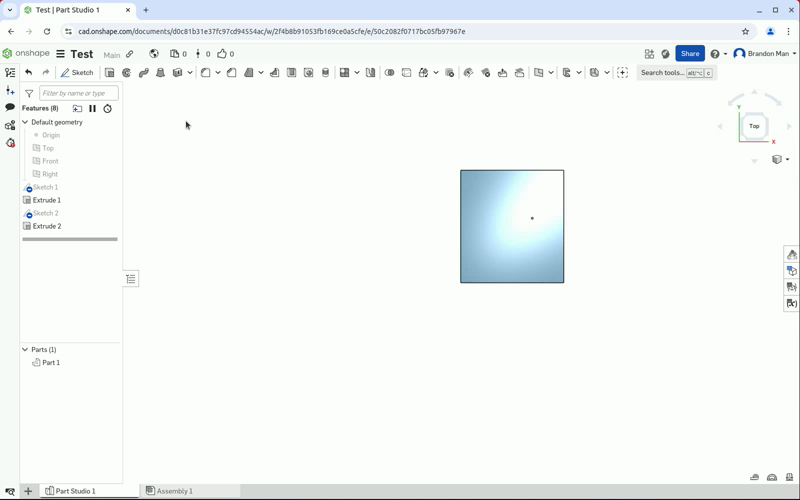
mouse_move(73, 189)
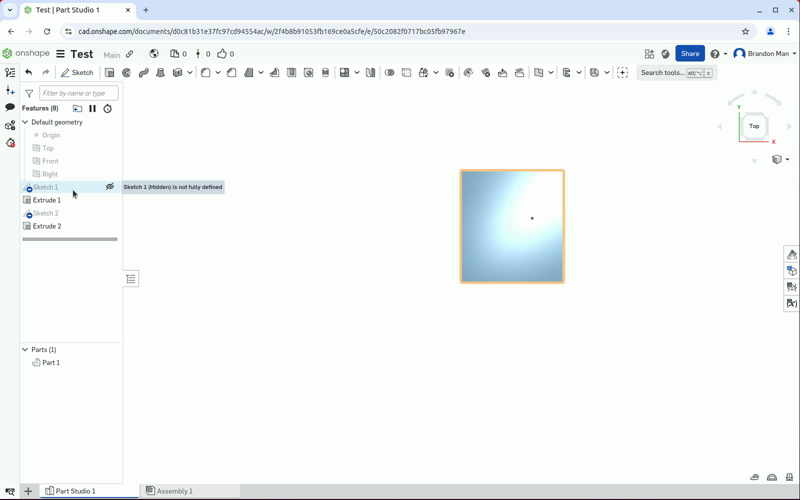
click(73, 189)
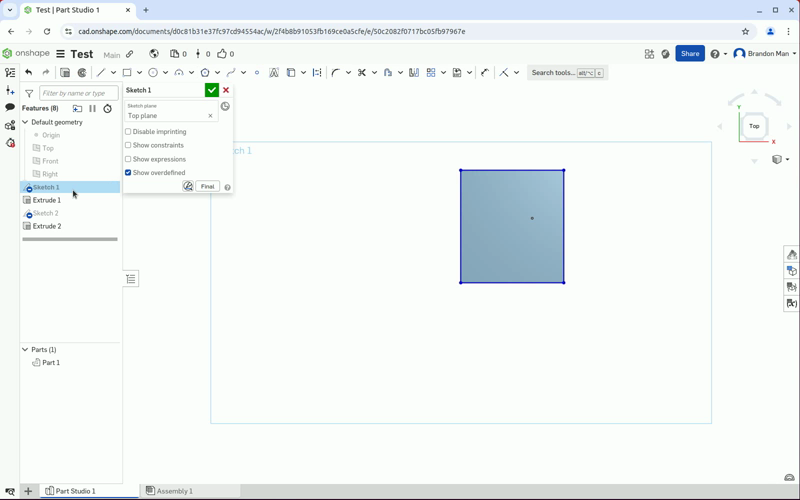
mouse_move(229, 92)
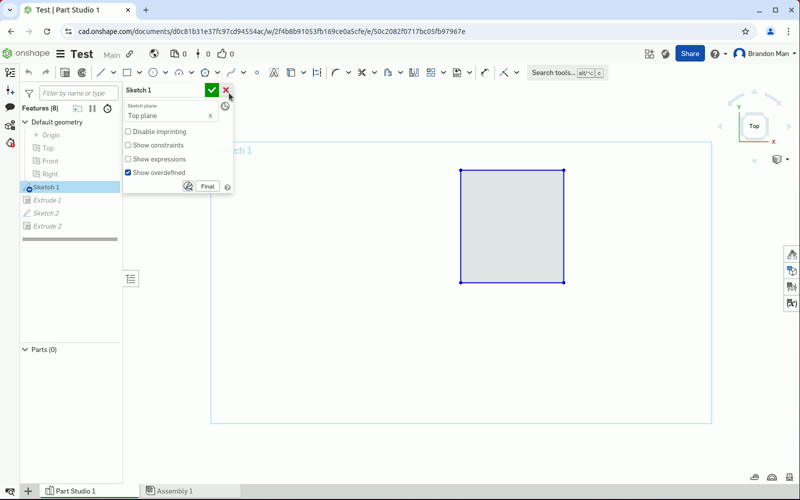
click(229, 92)
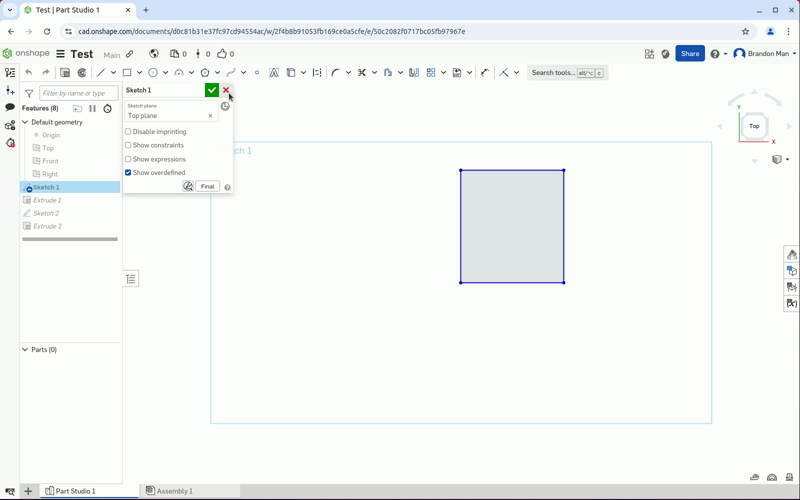
key(shift+s)
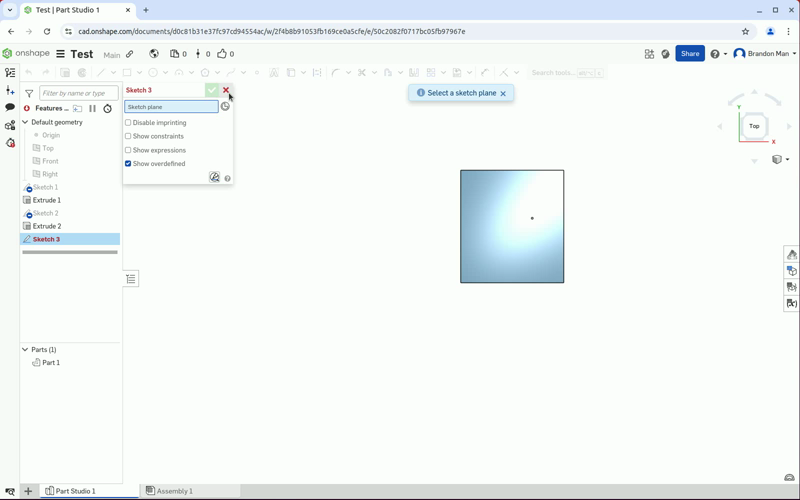
mouse_move(73, 150)
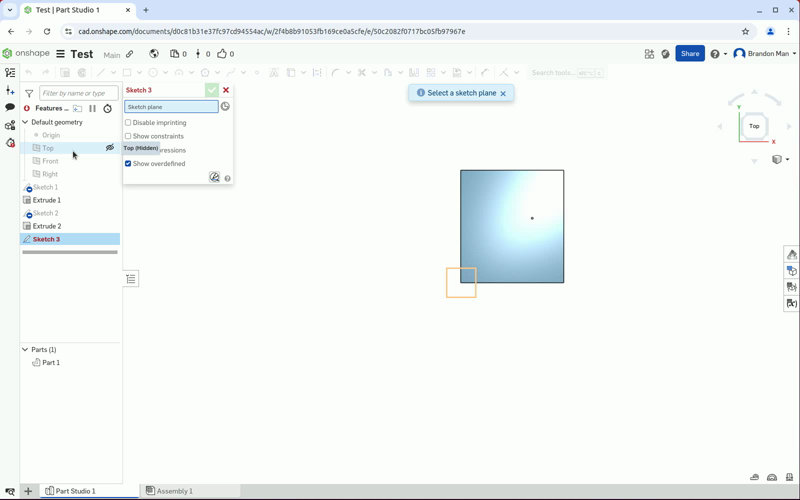
click(73, 150)
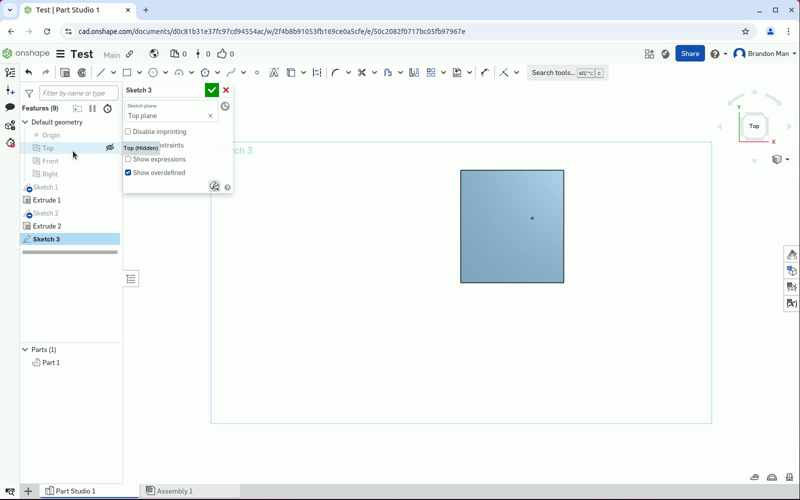
mouse_move(73, 352)
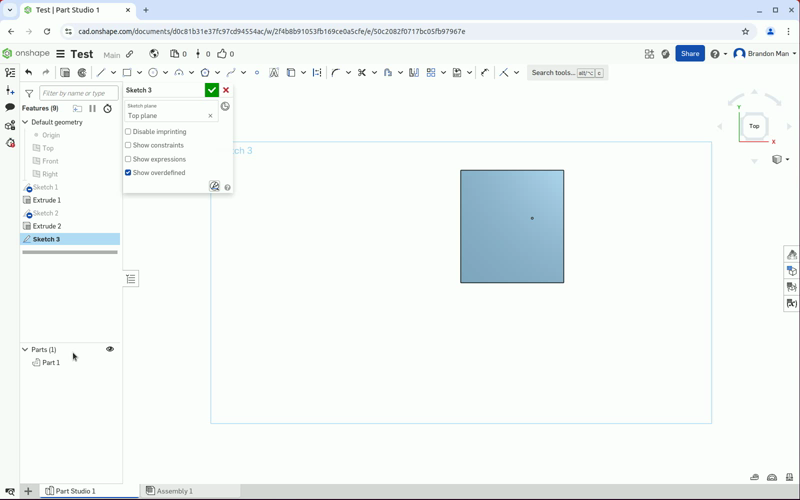
key(y)
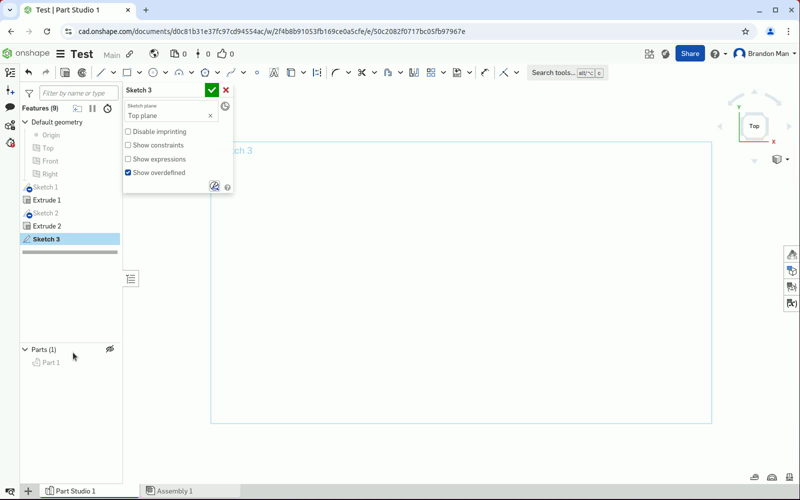
key(c)
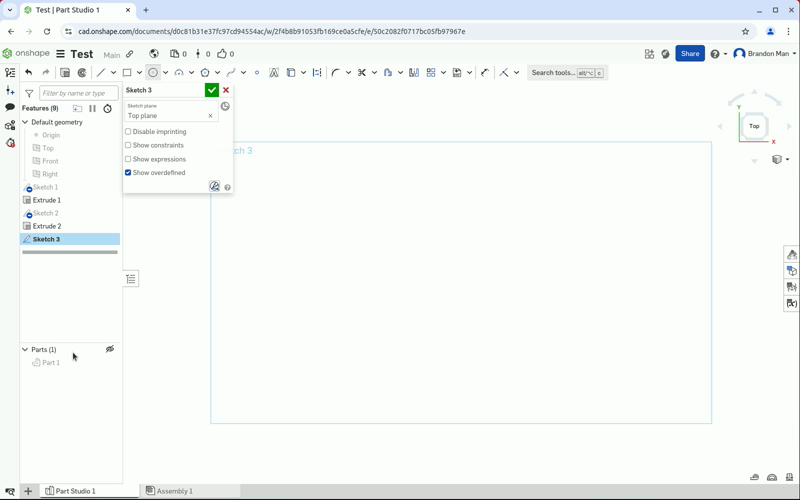
key_down(shift)
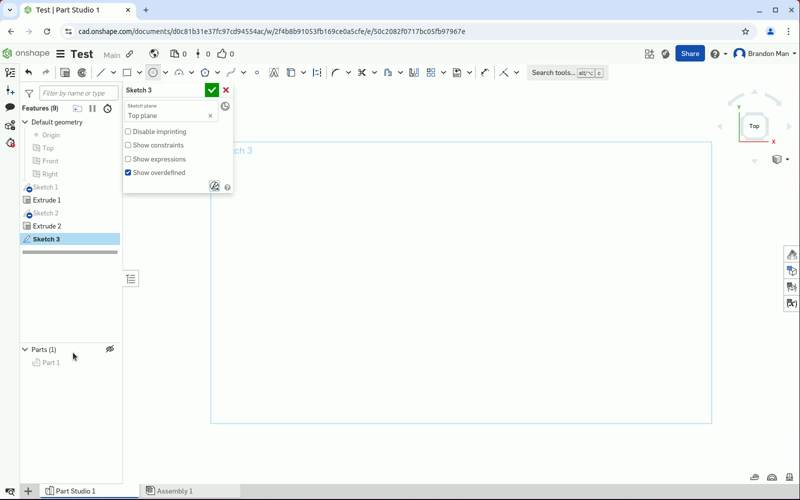
mouse_move(532, 226)
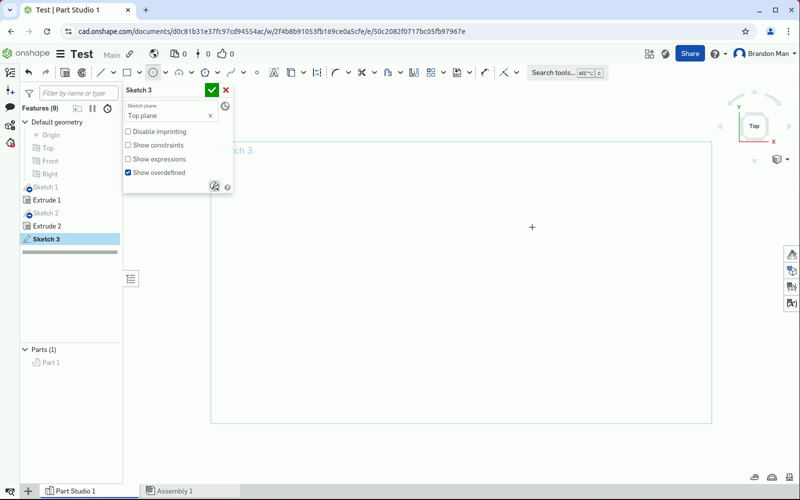
click(532, 226)
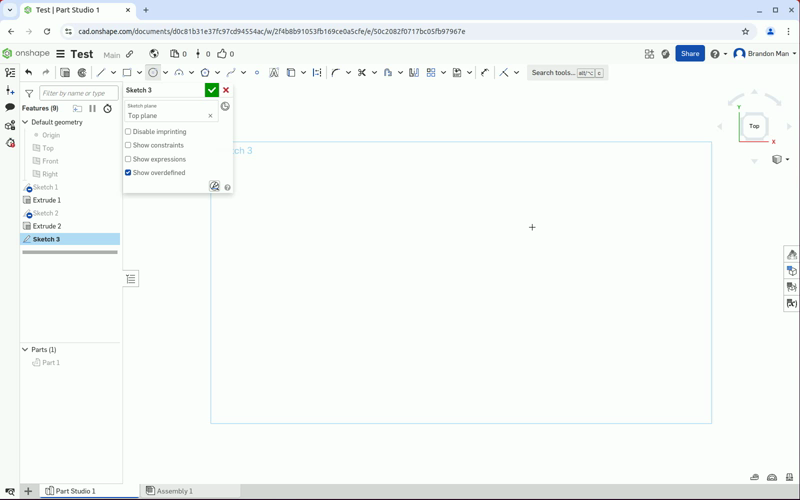
key_up(shift)
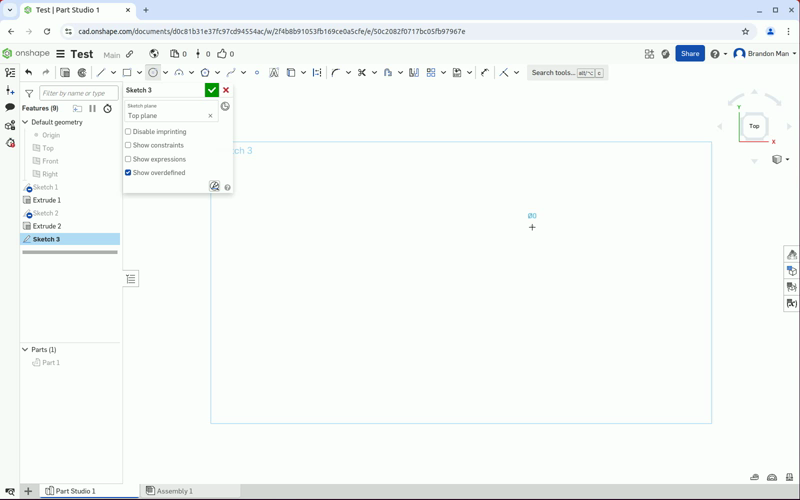
mouse_move(533, 226)
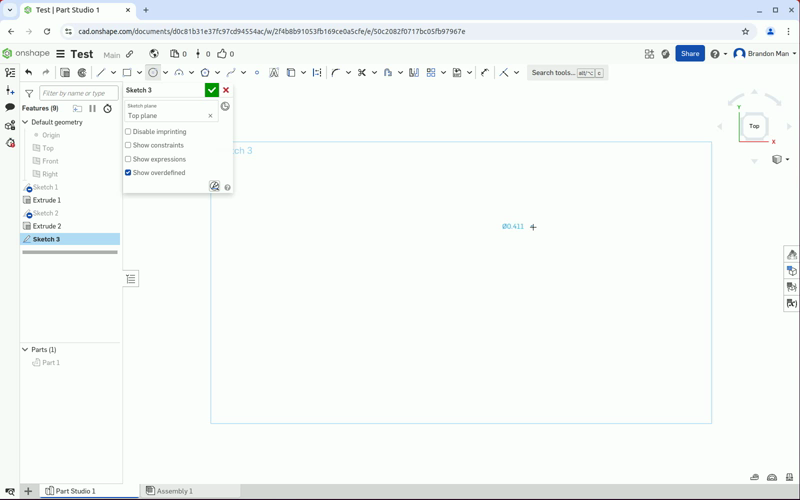
scroll(6)
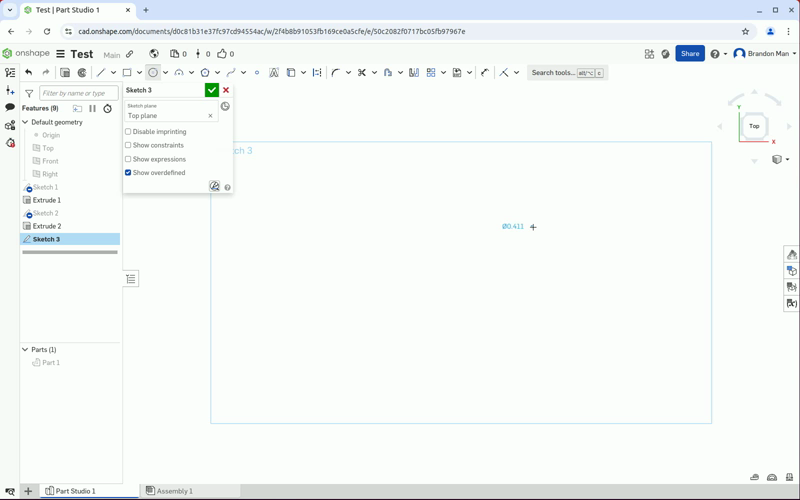
scroll(6)
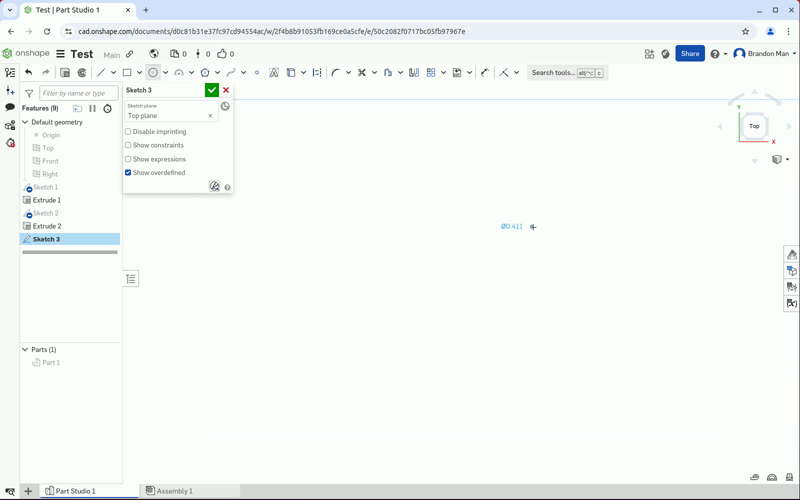
scroll(6)
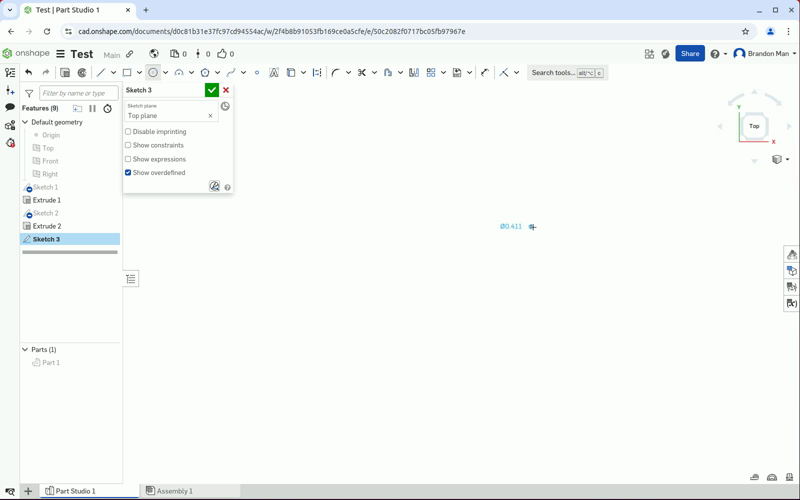
scroll(6)
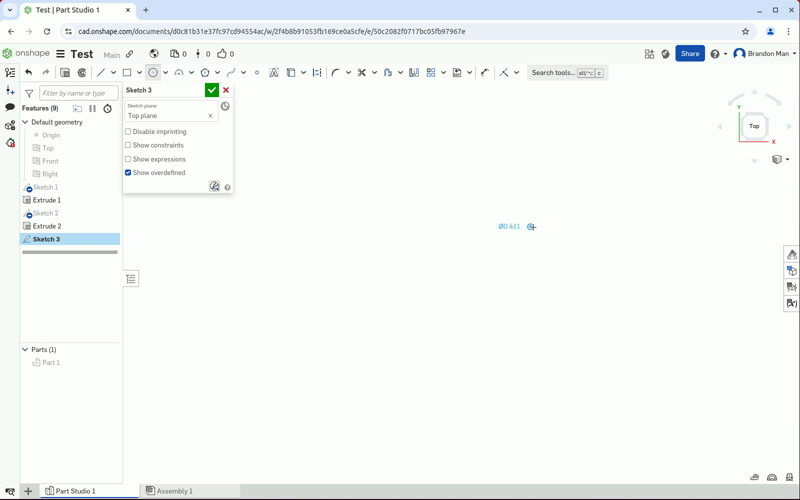
scroll(6)
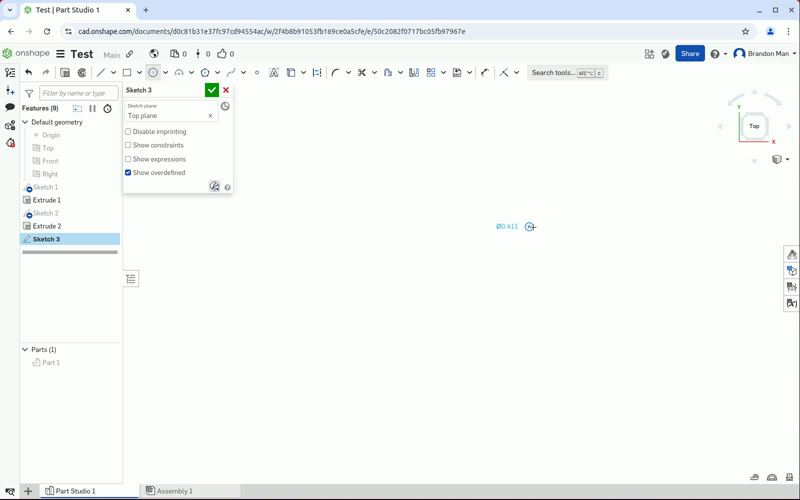
scroll(6)
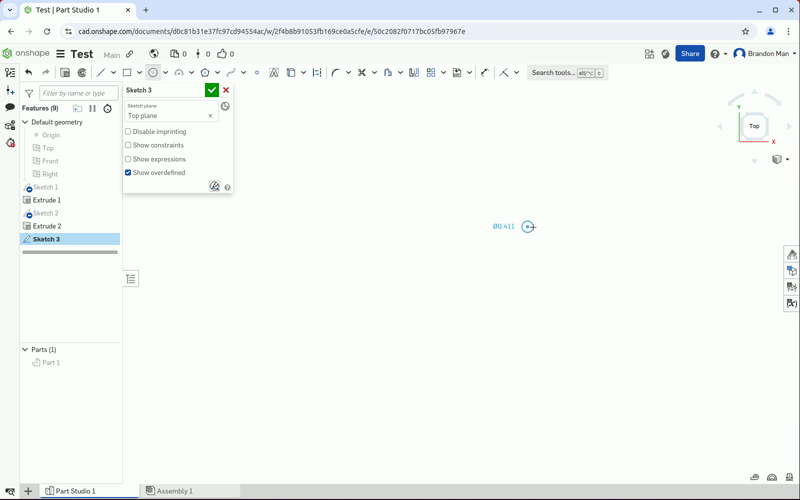
scroll(6)
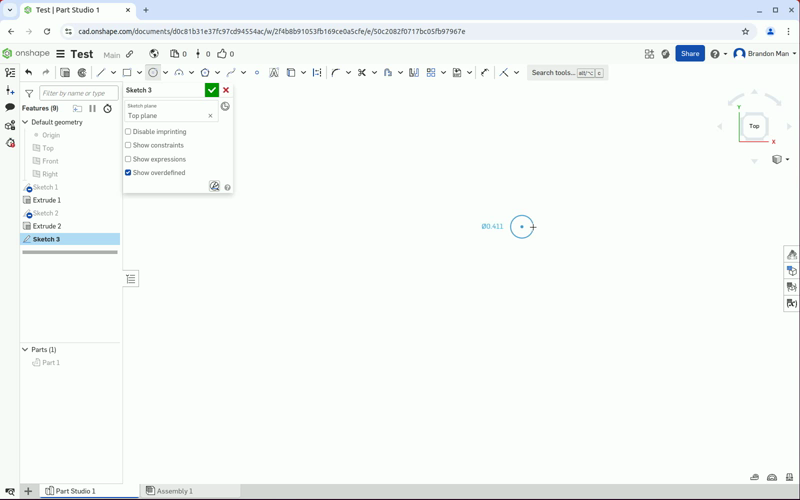
click(533, 226)
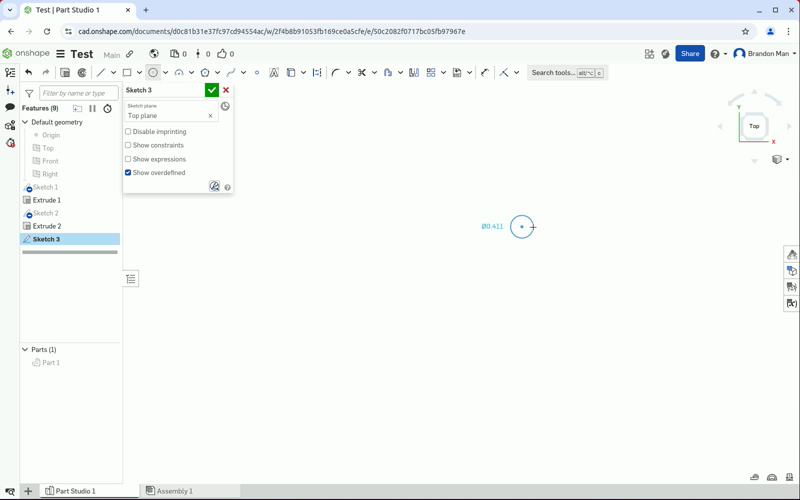
scroll(-6)
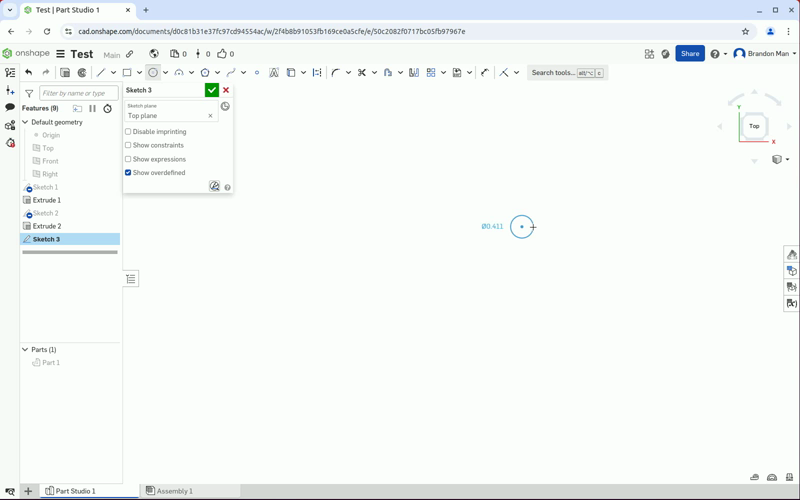
scroll(-6)
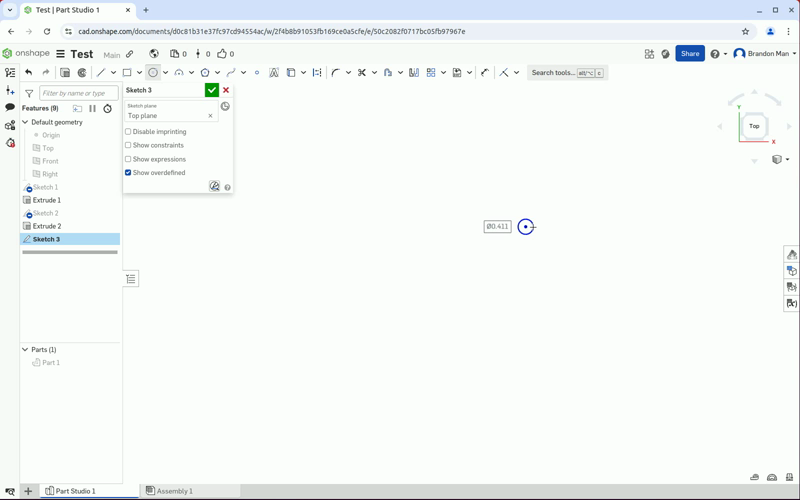
scroll(-6)
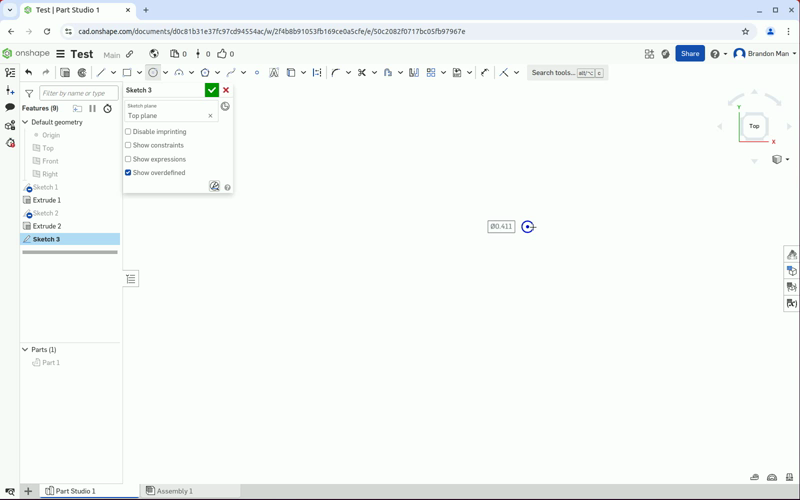
scroll(-6)
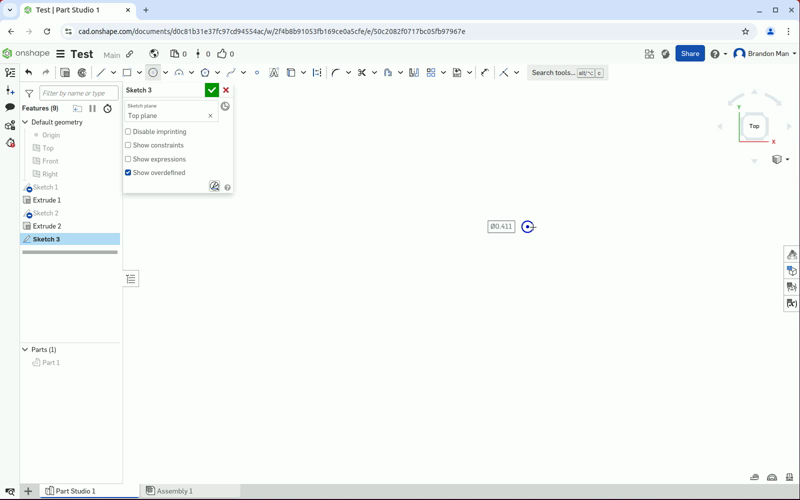
scroll(-6)
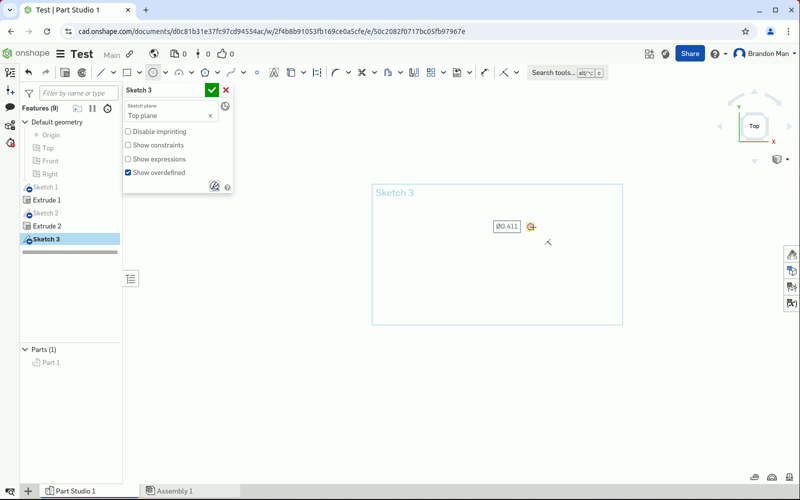
scroll(-6)
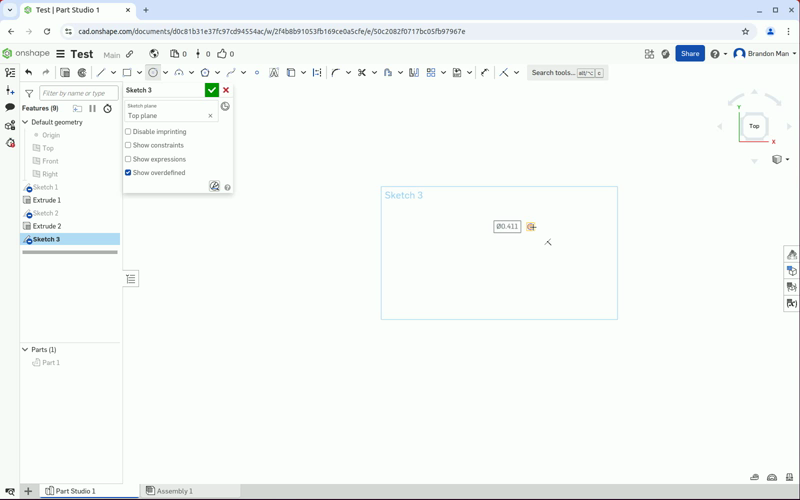
scroll(-6)
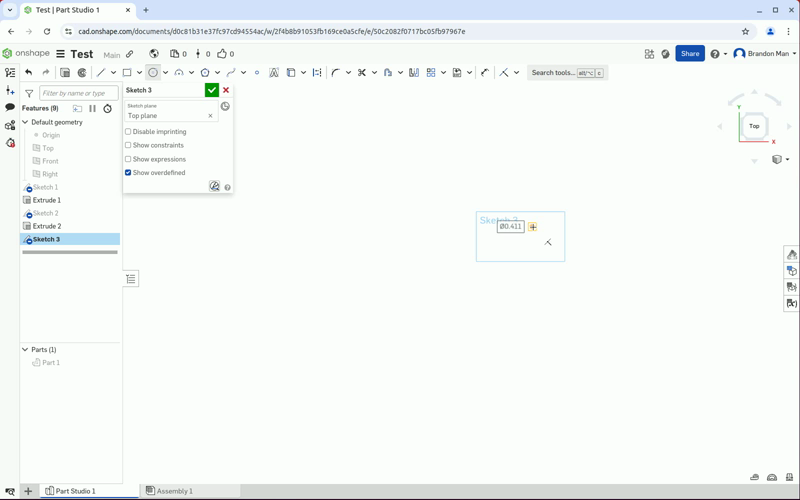
key(esc)
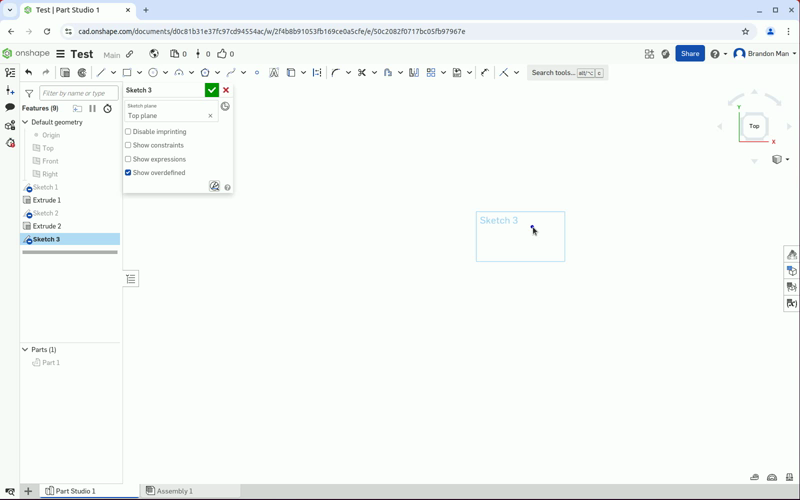
mouse_move(532, 226)
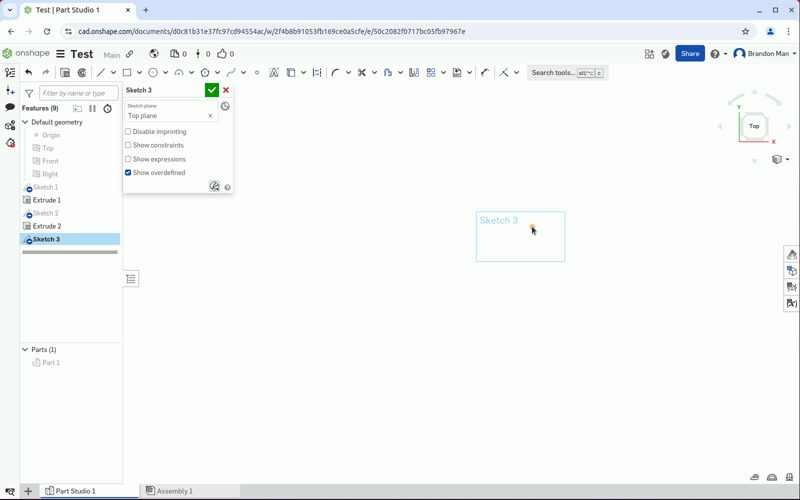
scroll(6)
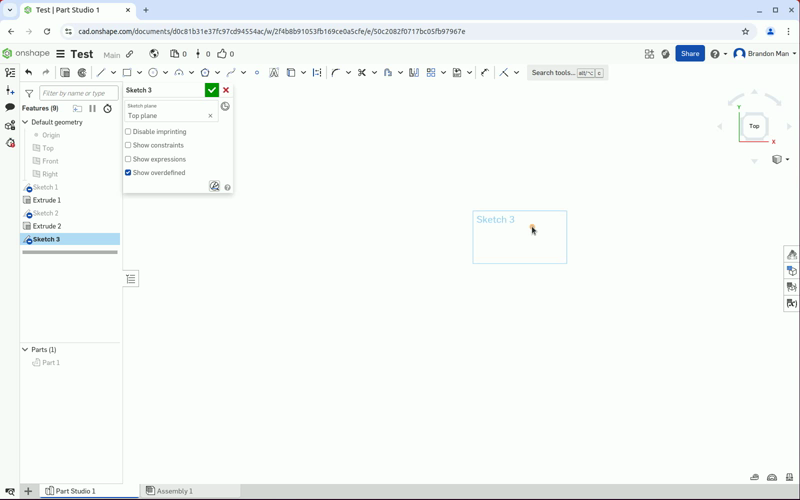
scroll(6)
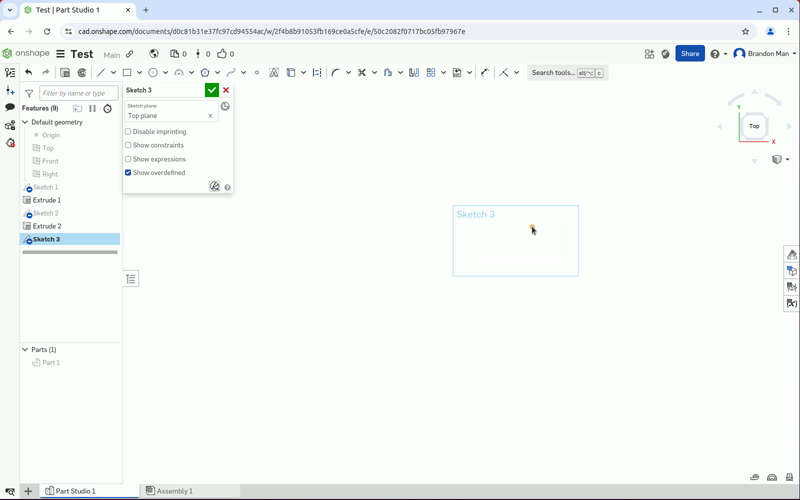
scroll(6)
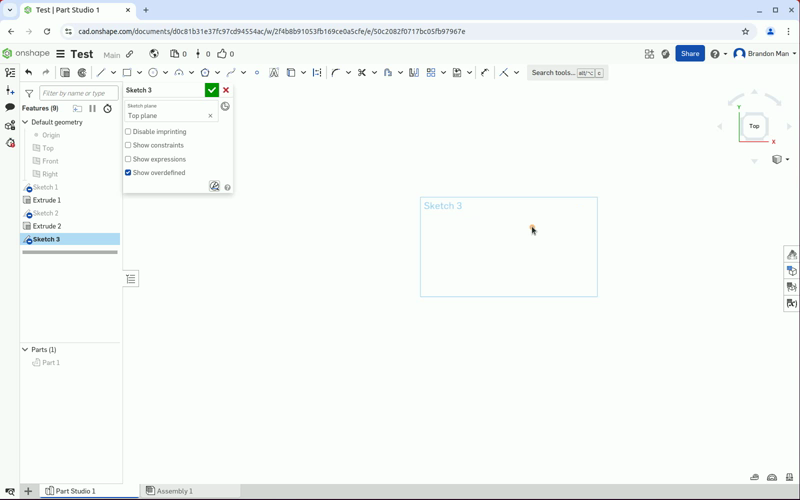
scroll(6)
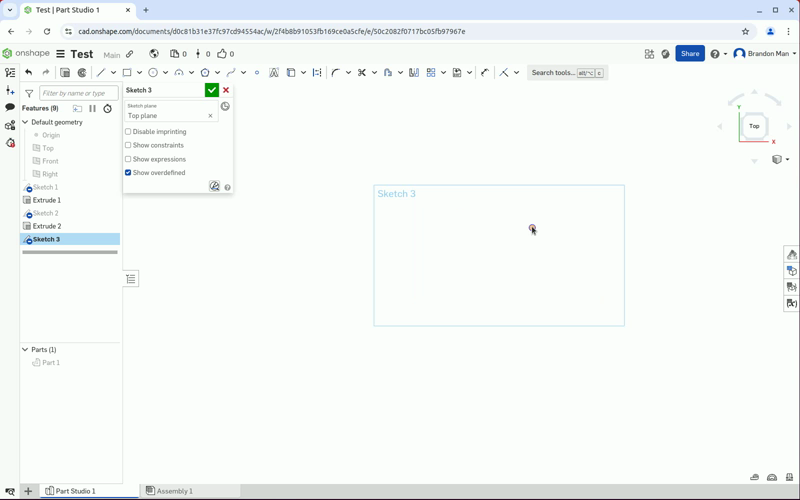
scroll(6)
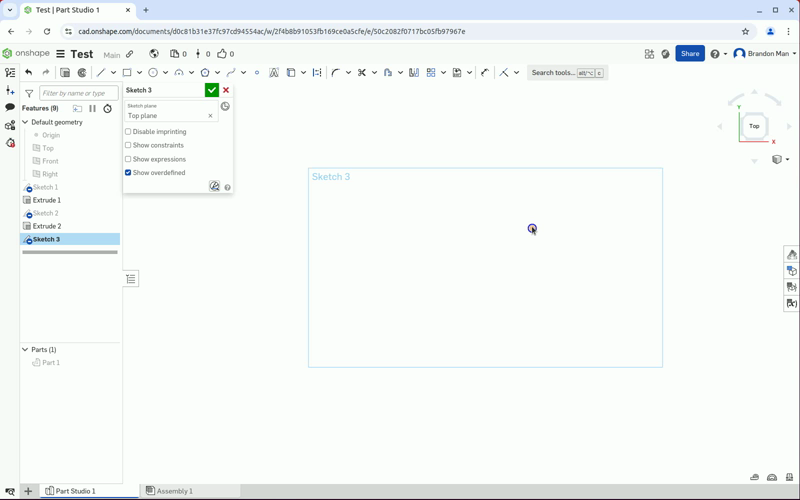
scroll(6)
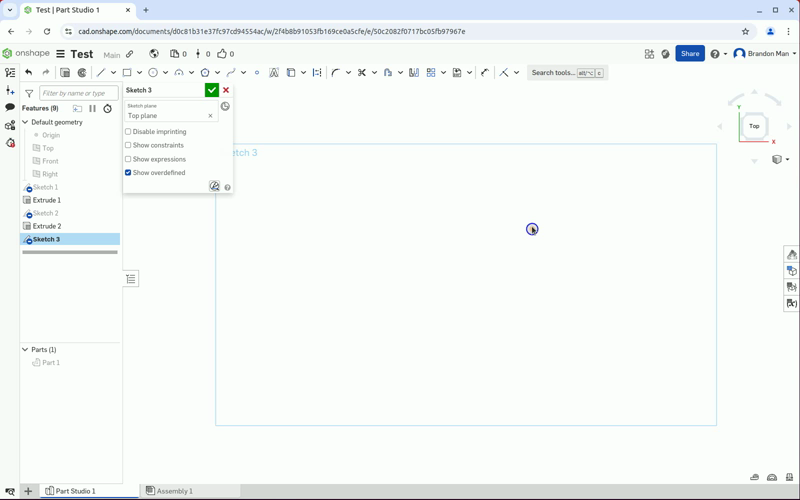
scroll(6)
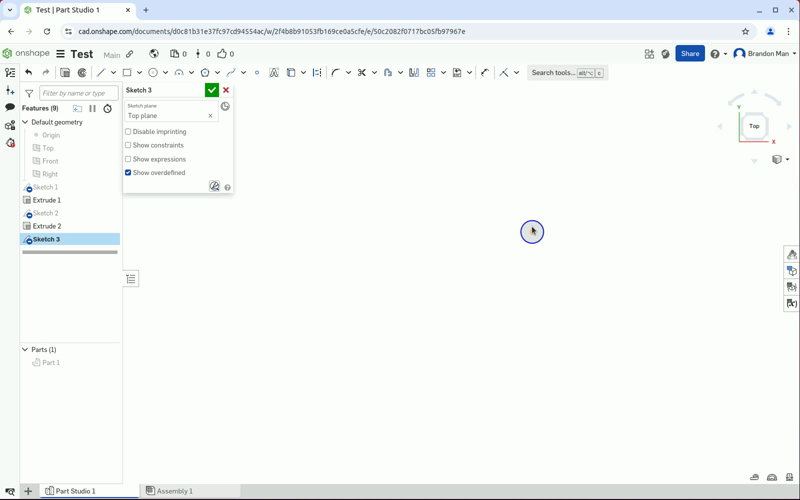
click(532, 226)
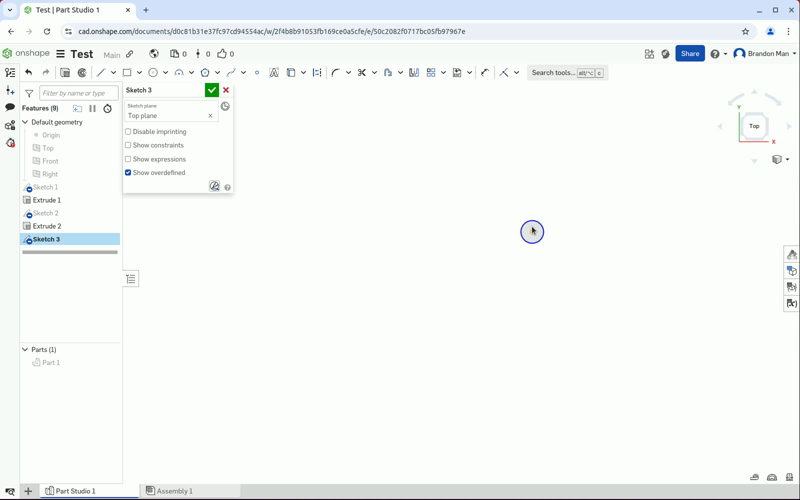
scroll(-6)
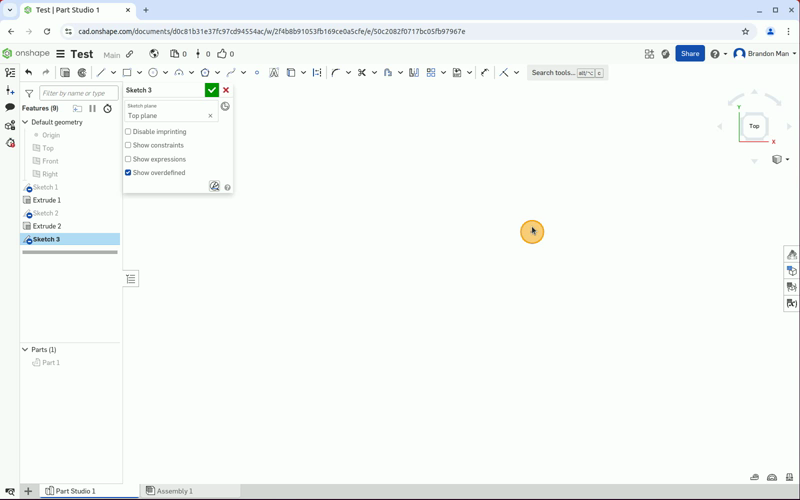
scroll(-6)
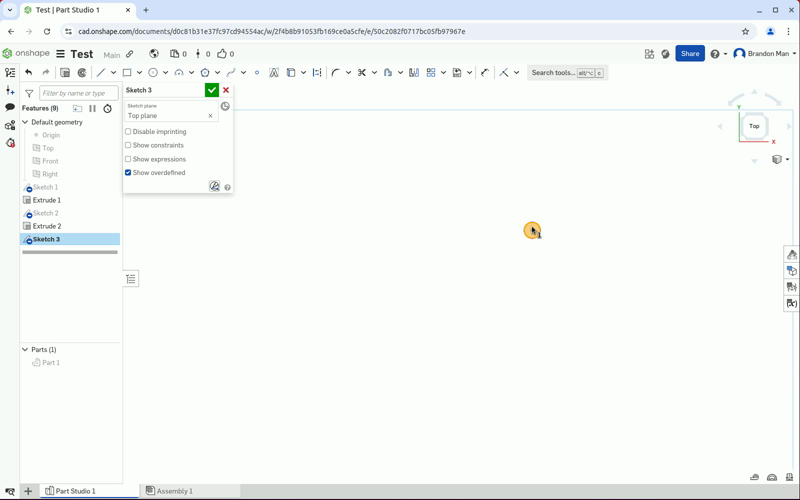
scroll(-6)
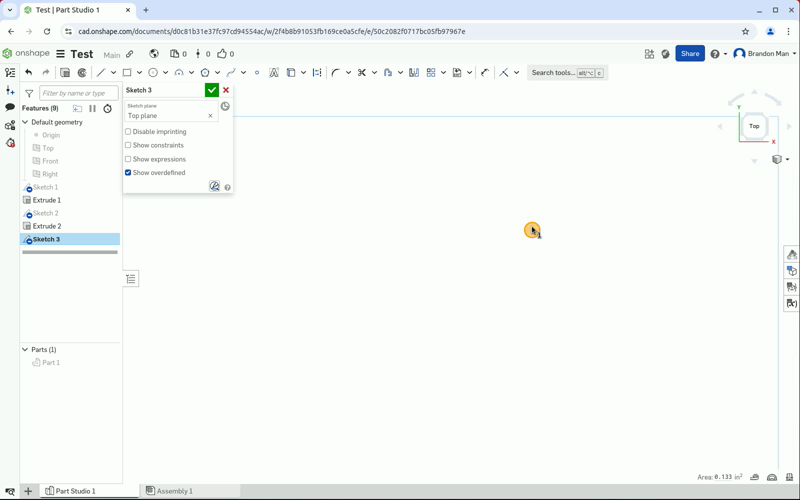
scroll(-6)
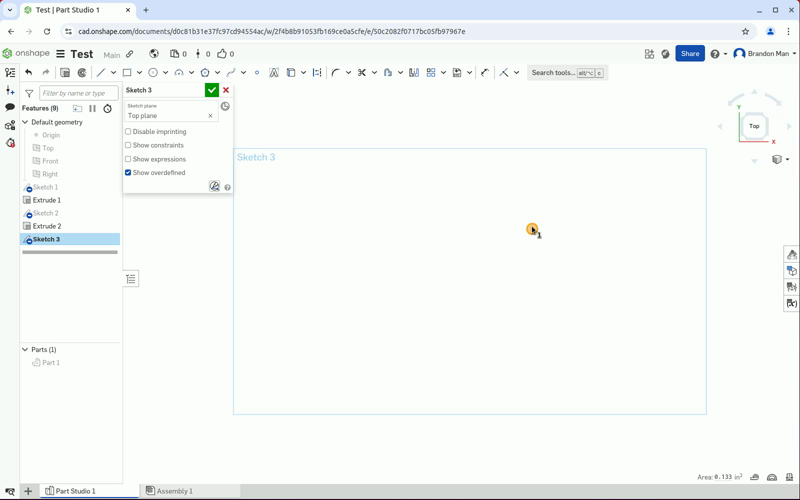
scroll(-6)
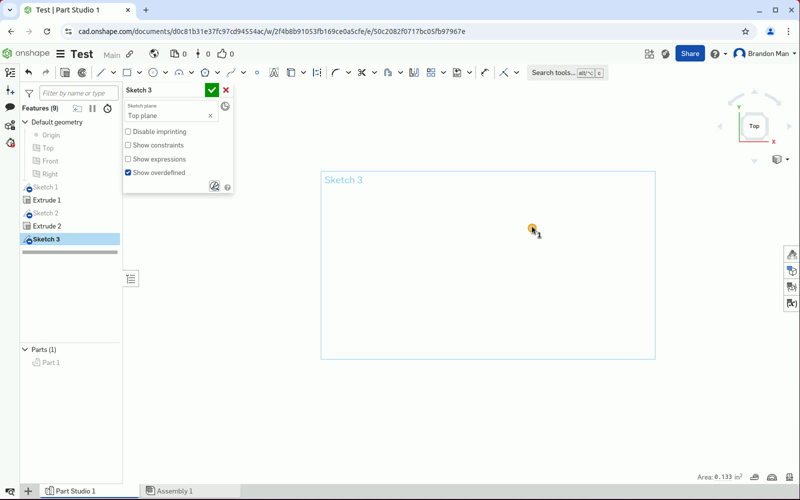
scroll(-6)
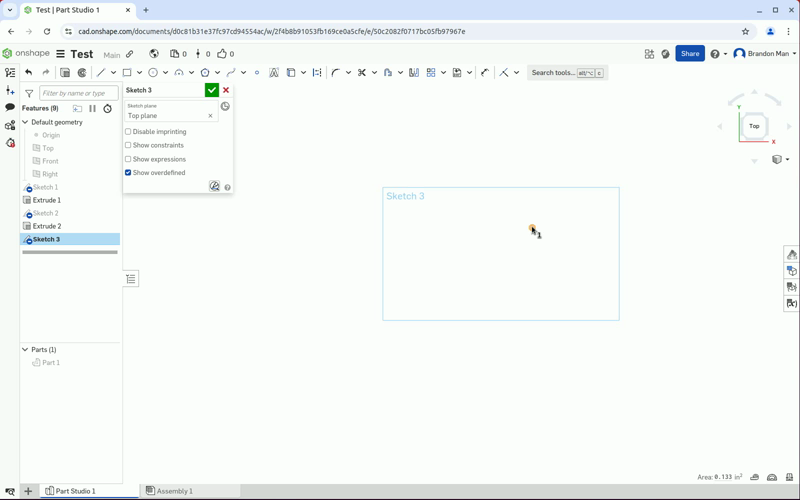
scroll(-6)
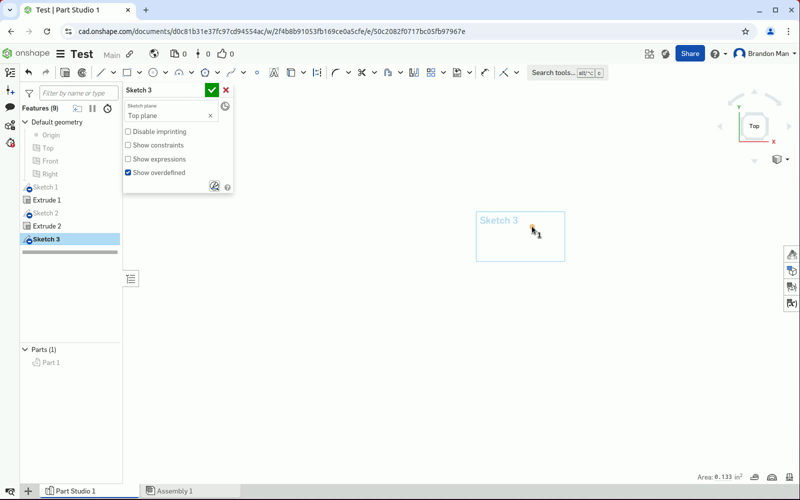
mouse_move(73, 352)
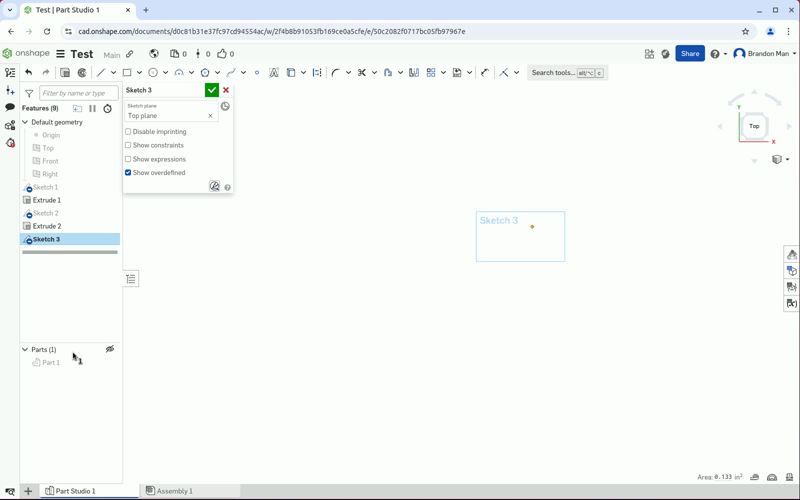
key(shift+y)
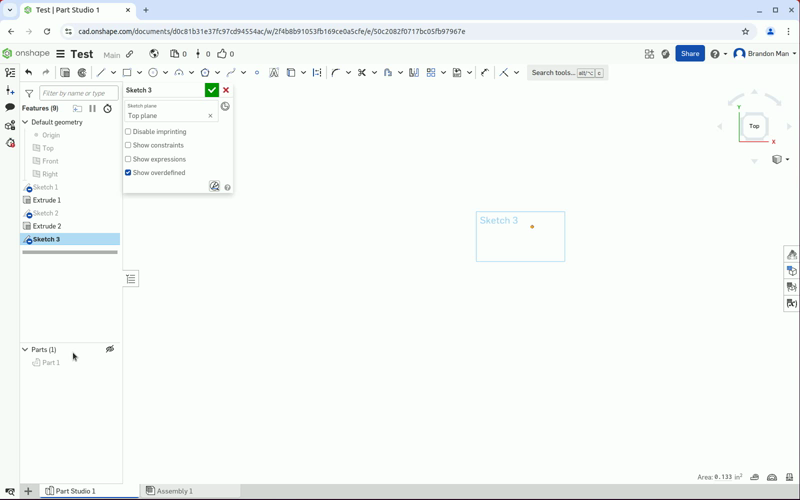
key(shift+e)
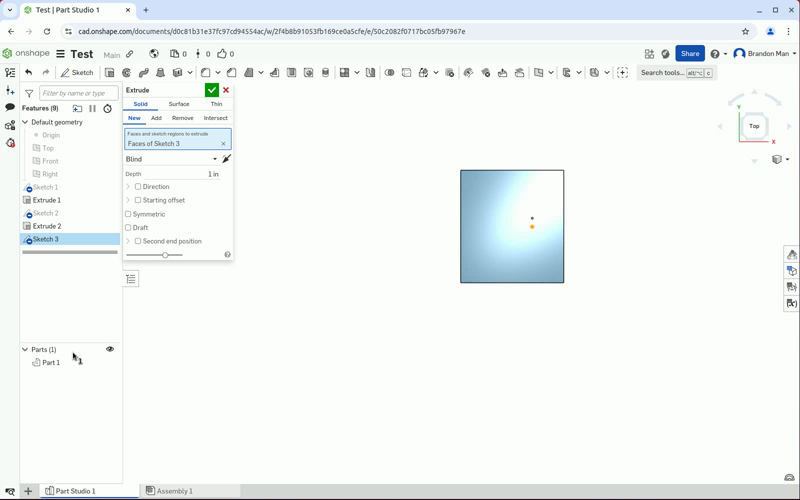
mouse_move(143, 106)
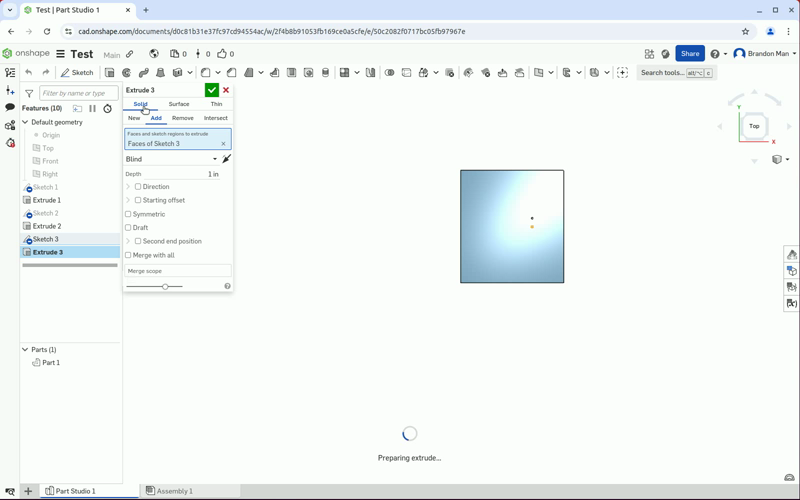
click(143, 106)
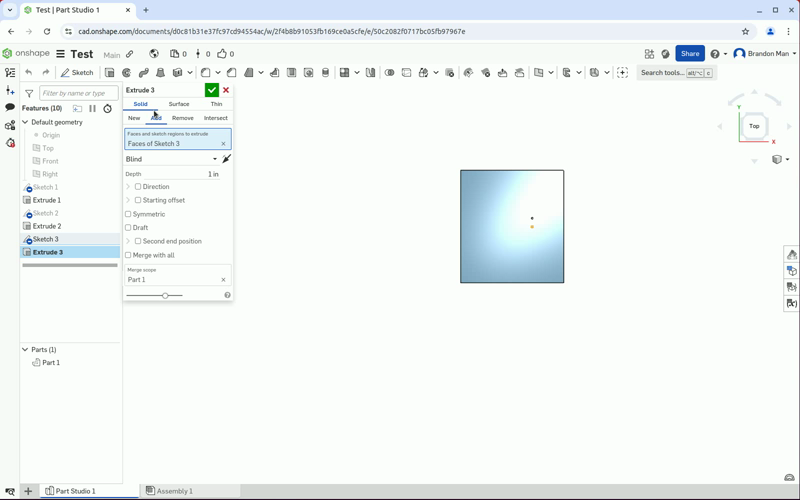
mouse_move(186, 120)
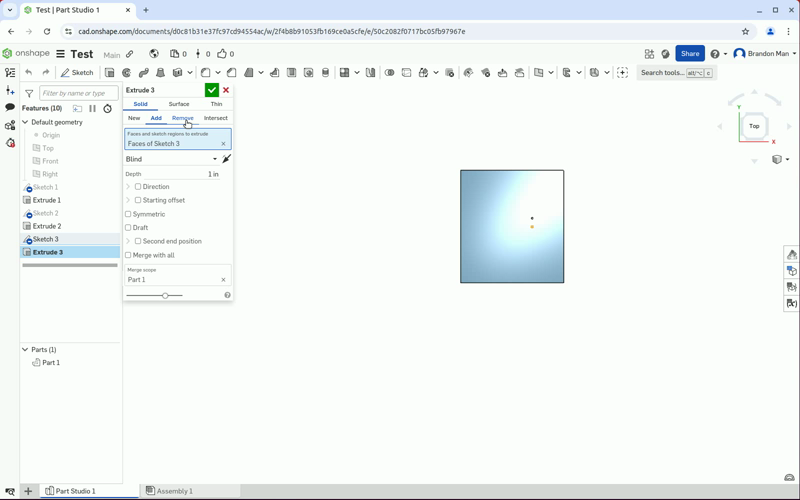
click(186, 120)
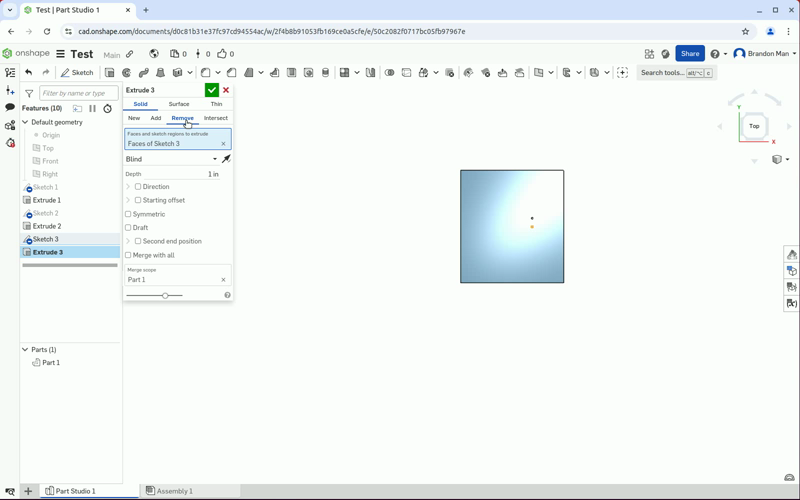
key(tab, 4)
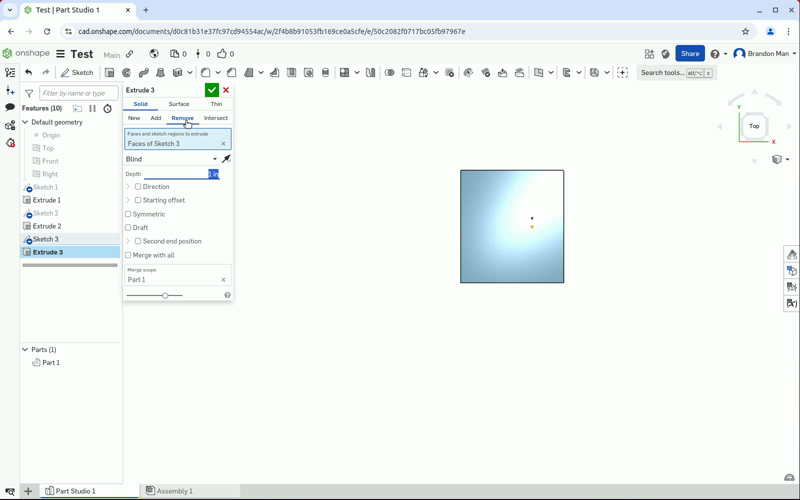
text(1.204)
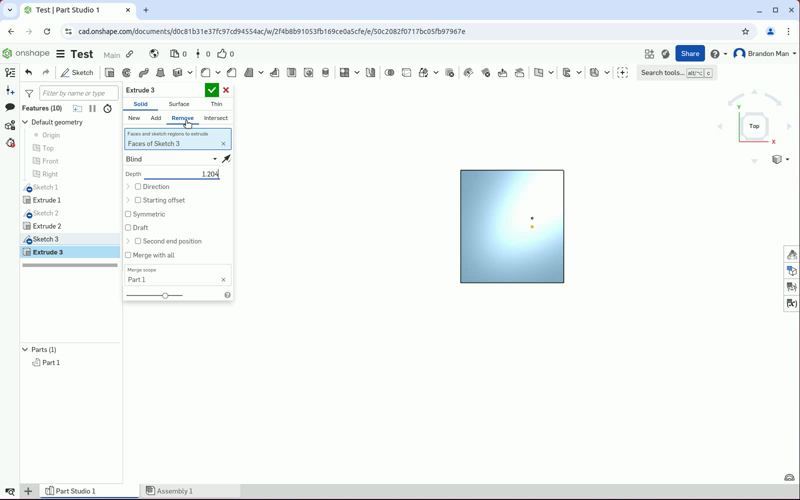
key(tab, 6)
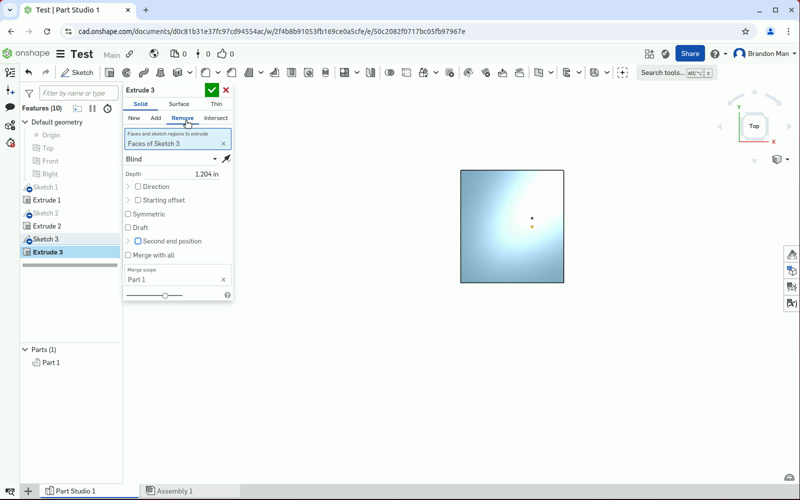
key(space)
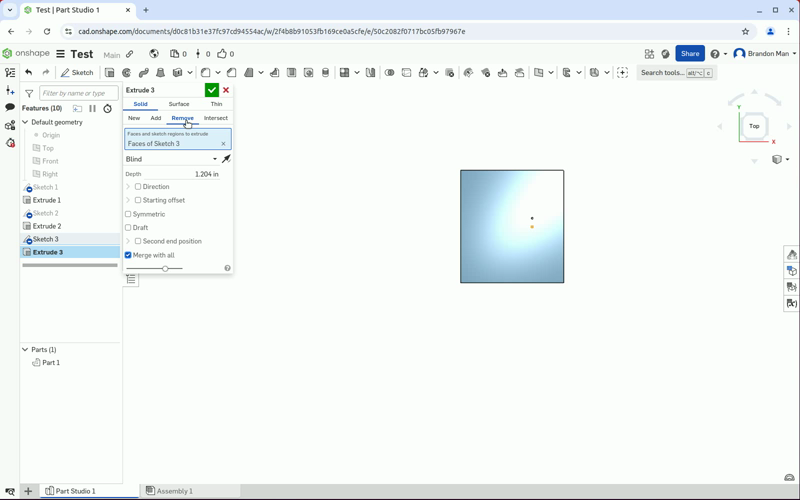
key(enter)
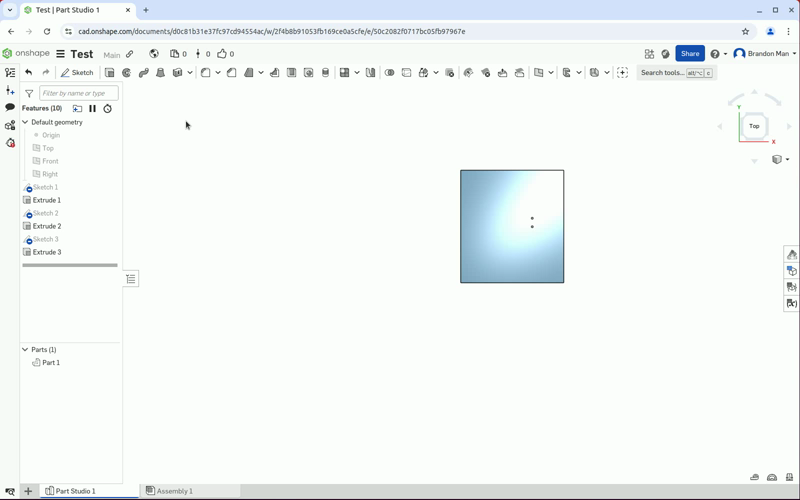
key(shift+h)
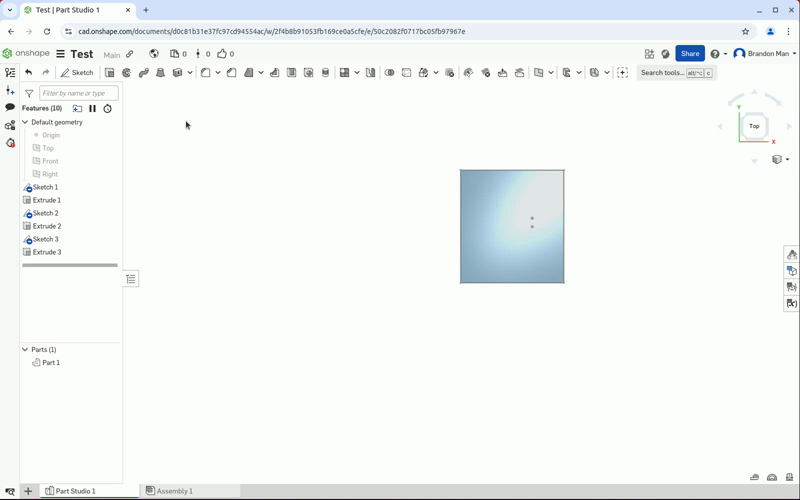
key(shift+h)
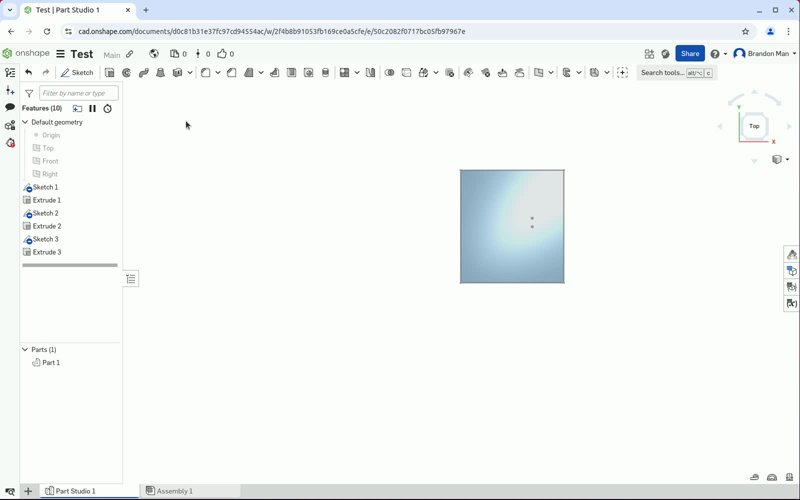
key(shift+7)
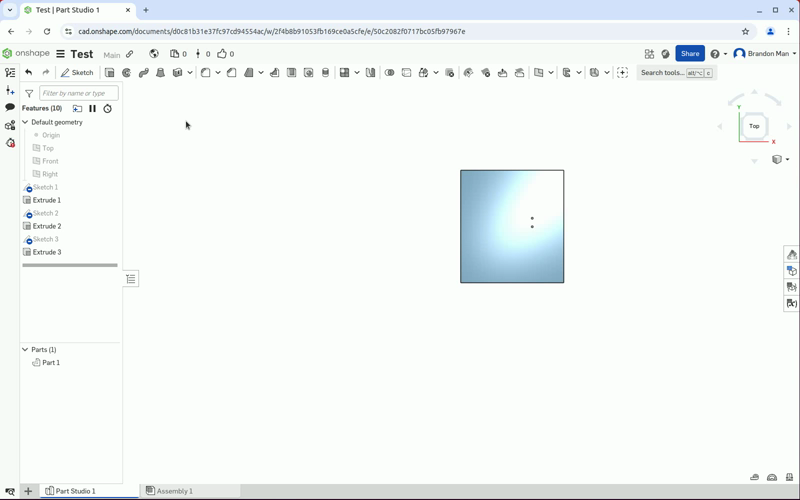
key(up, 3)
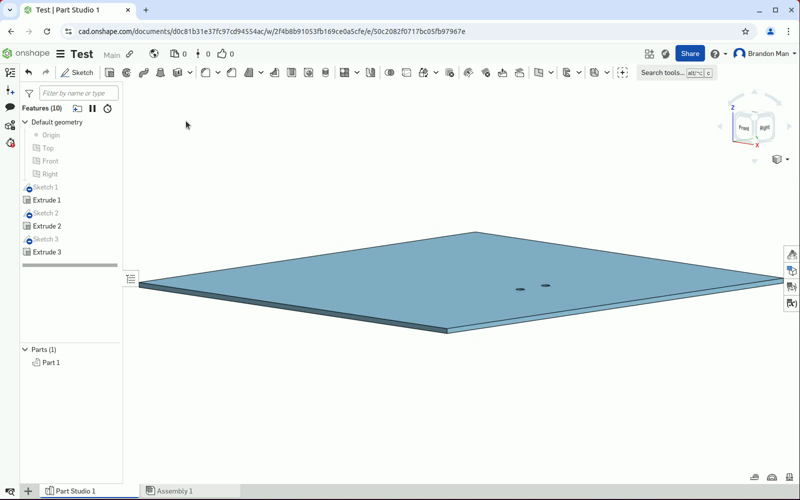
key(left, 3)
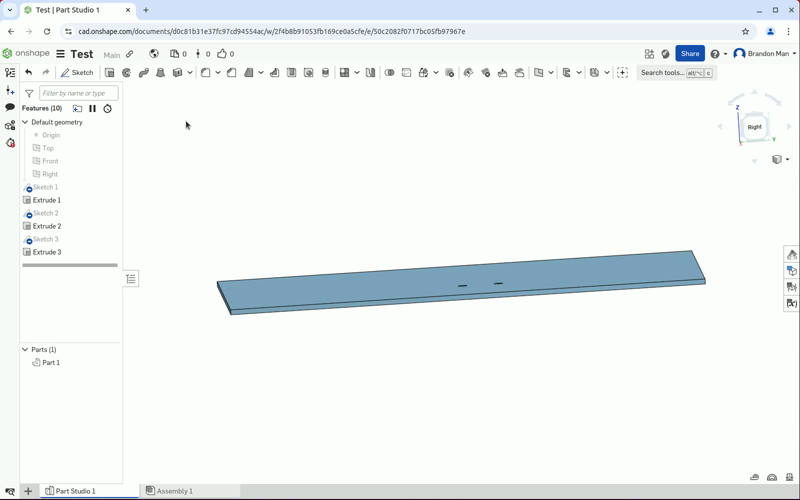
key(right, 3)
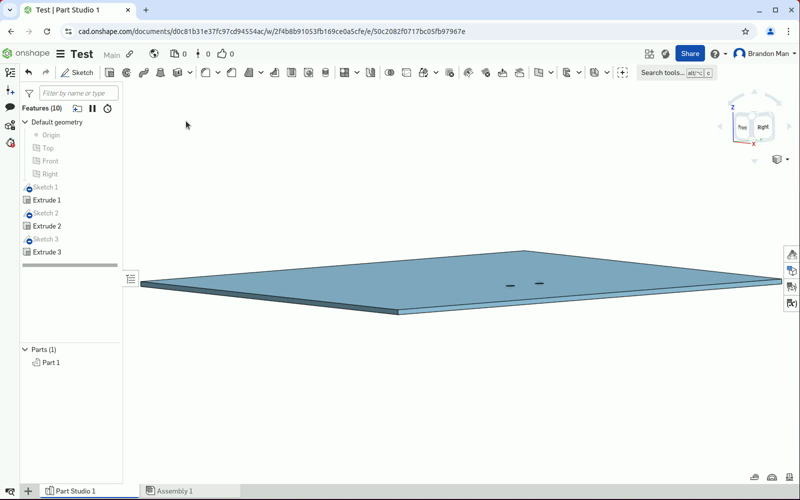
key(down, 3)
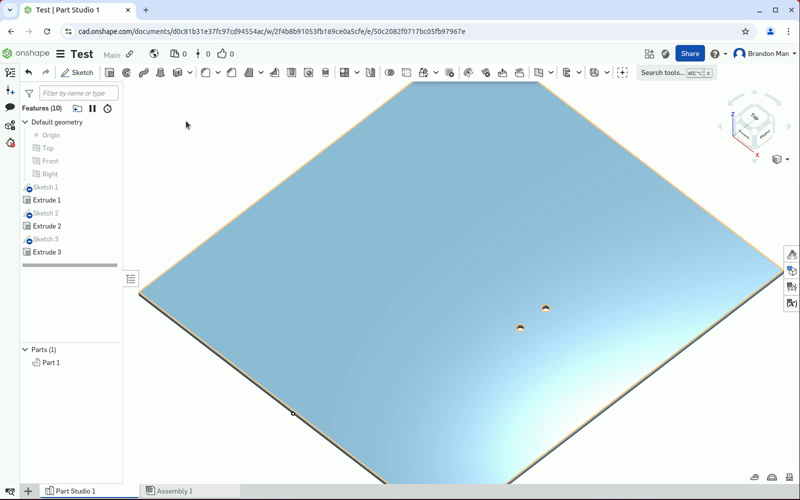
mouse_move(73, 189)
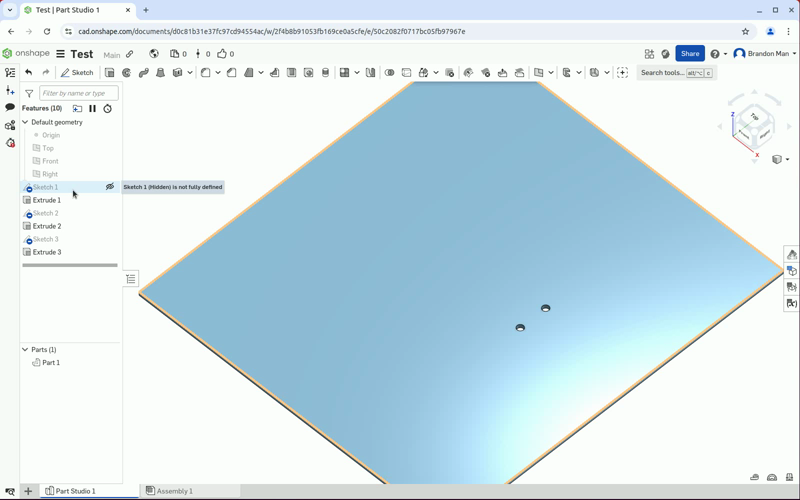
click(73, 189)